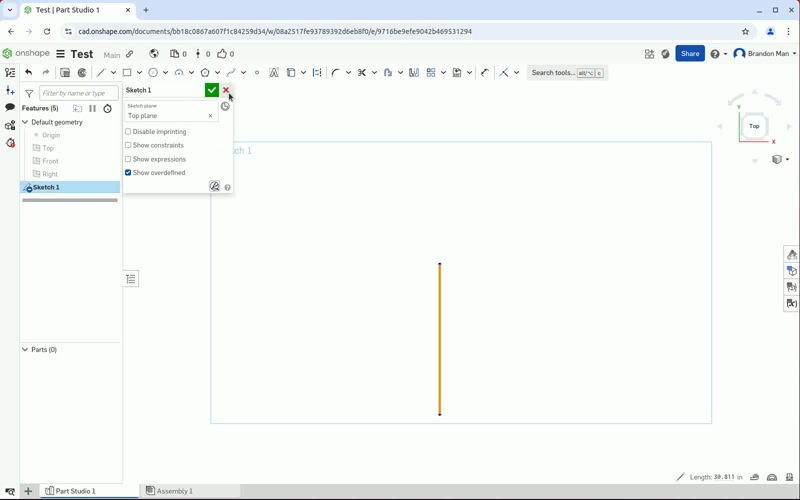
key(shift+h)
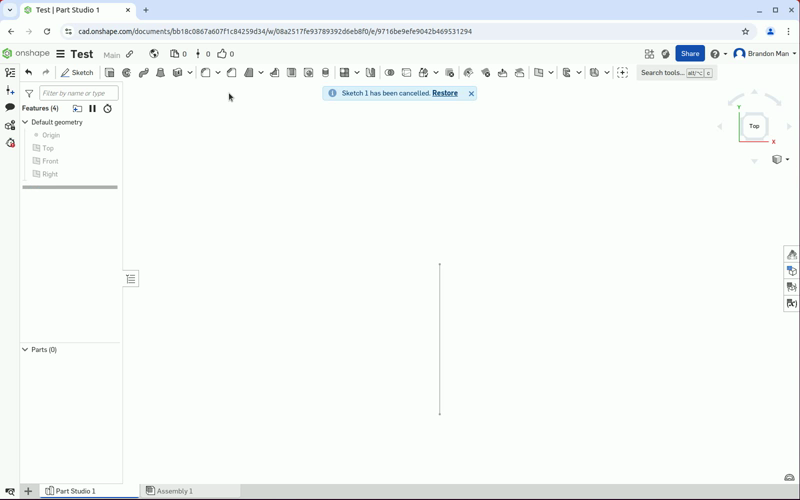
mouse_move(73, 352)
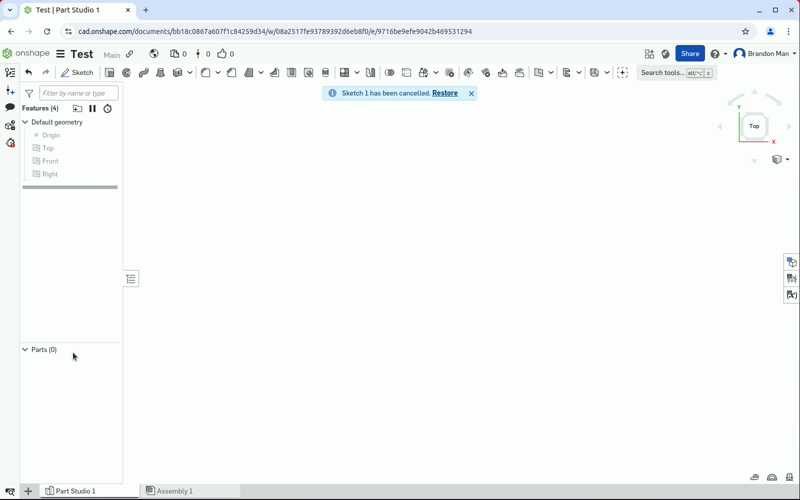
key(y)
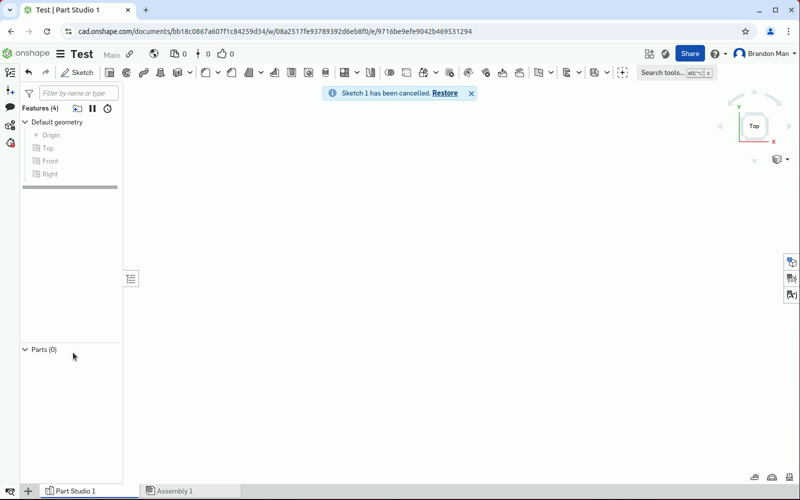
key(shift+p)
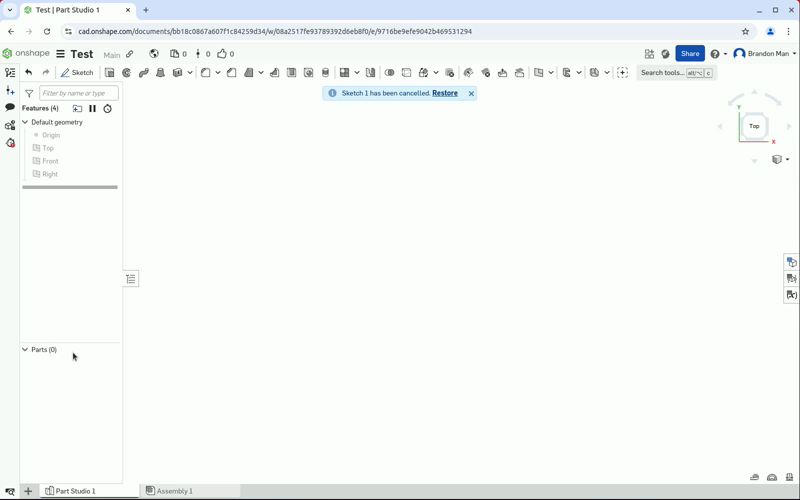
key(space)
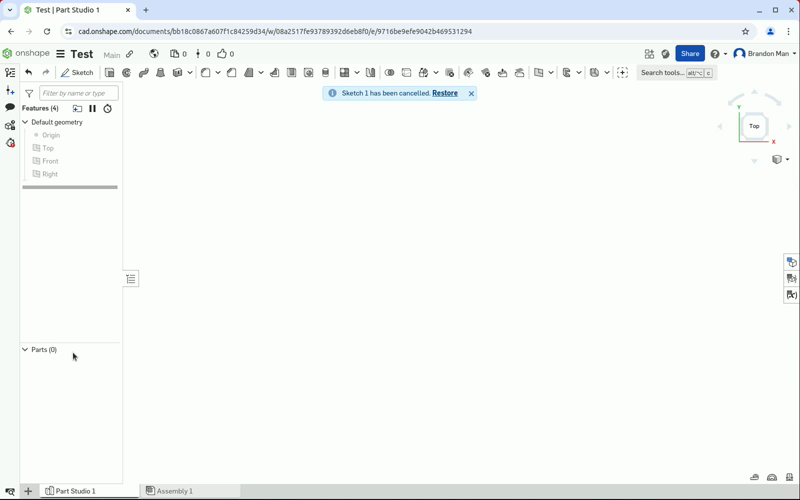
key_down(shift)
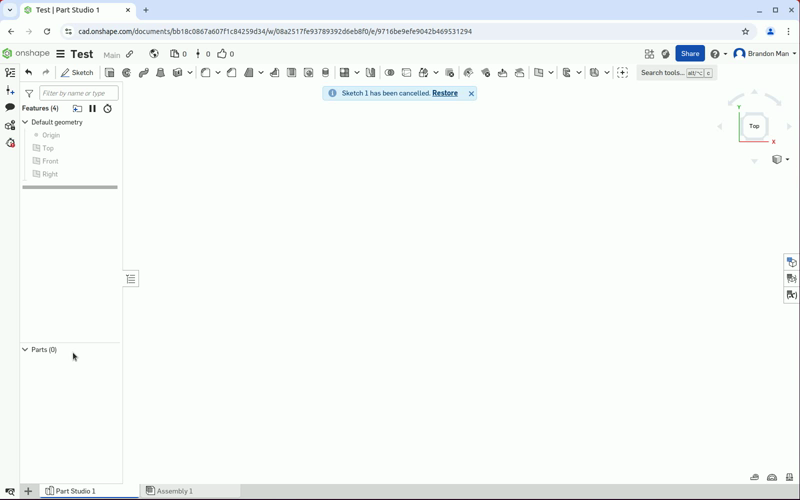
key(up)
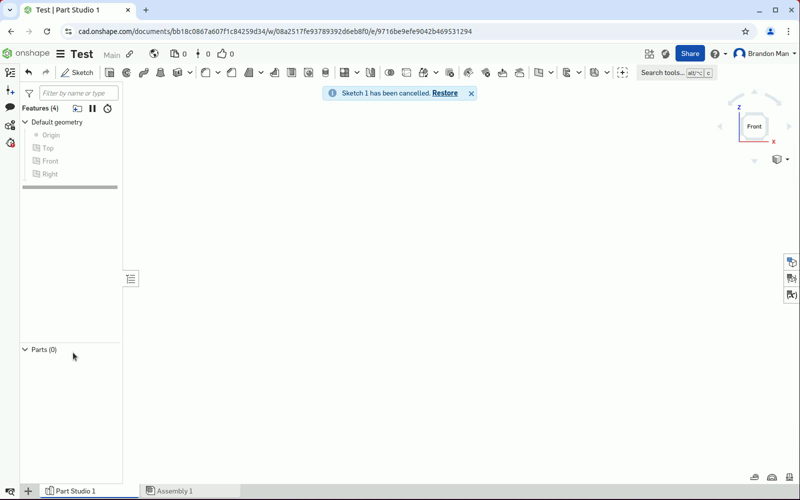
key_up(shift)
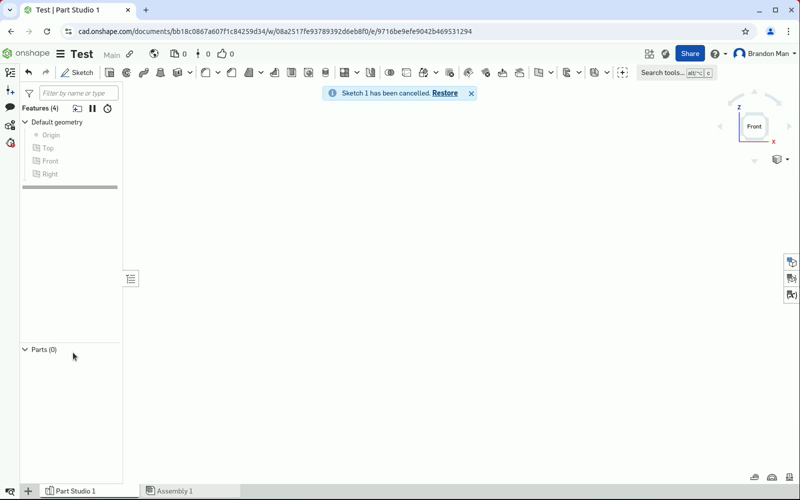
mouse_move(73, 352)
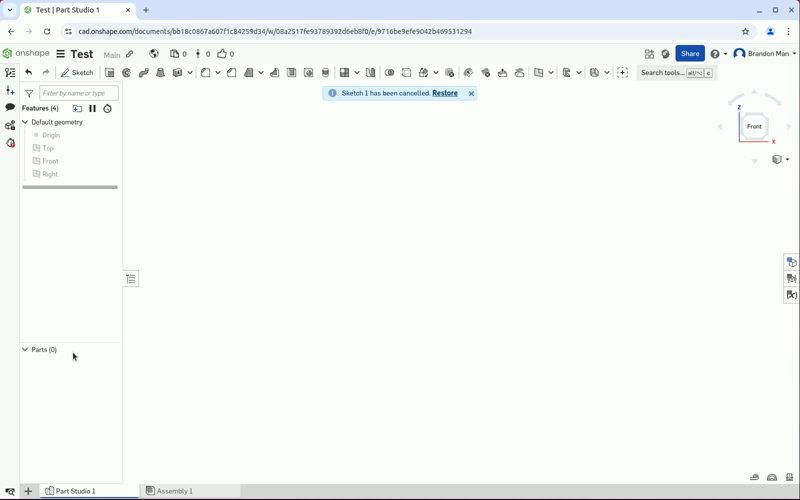
key(shift+y)
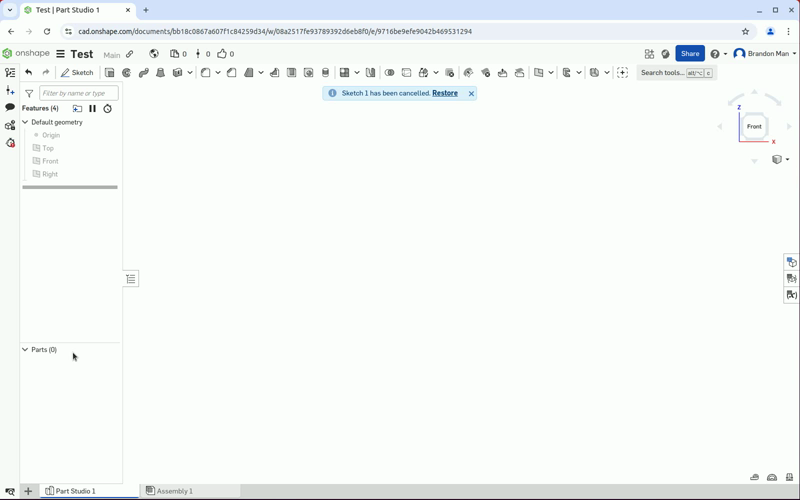
key(shift+s)
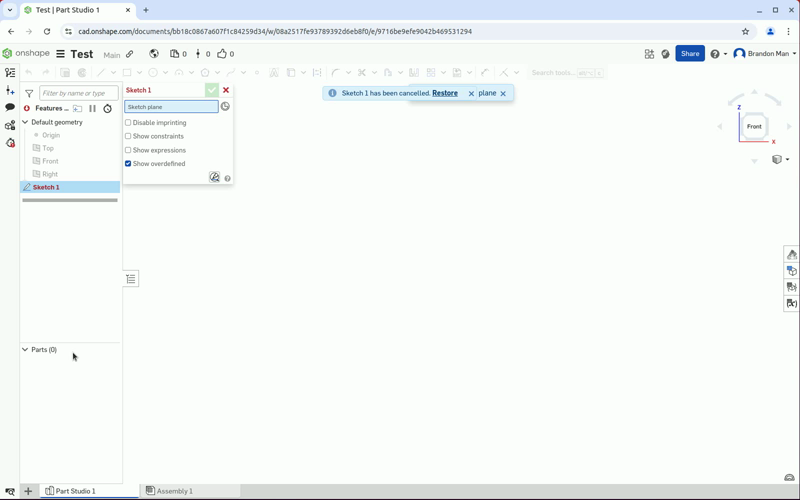
mouse_move(73, 163)
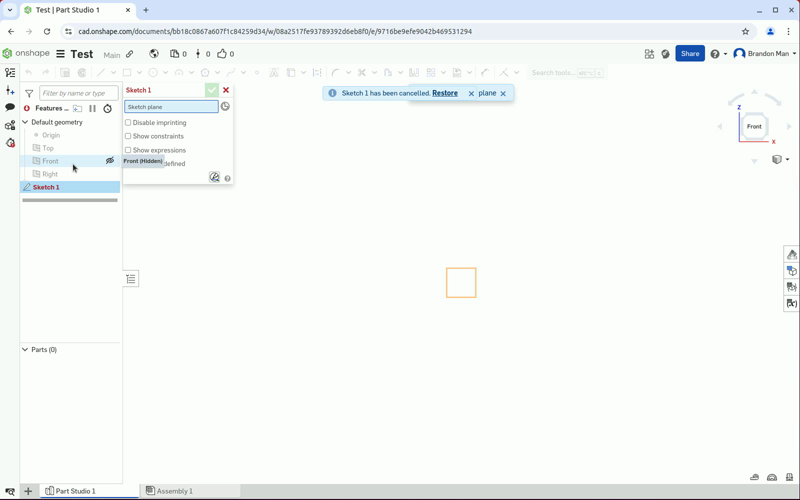
click(73, 163)
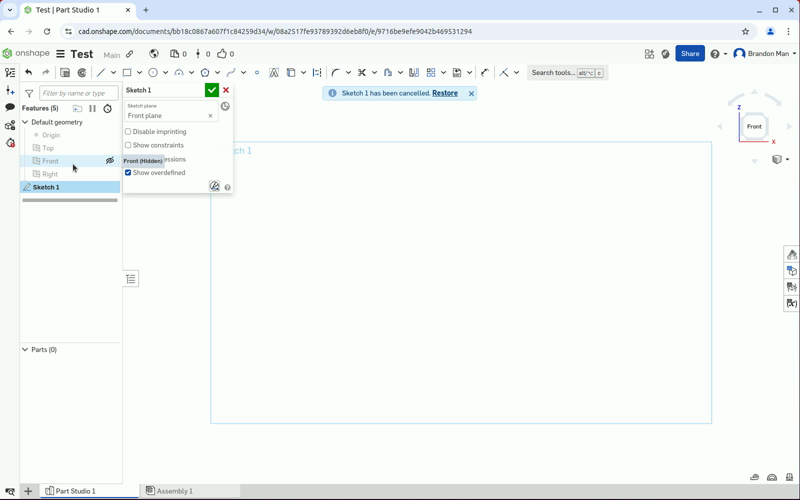
mouse_move(73, 352)
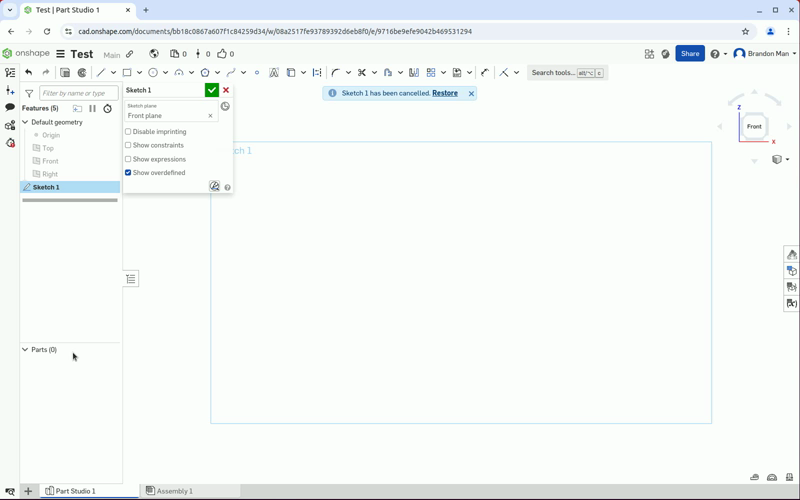
key(y)
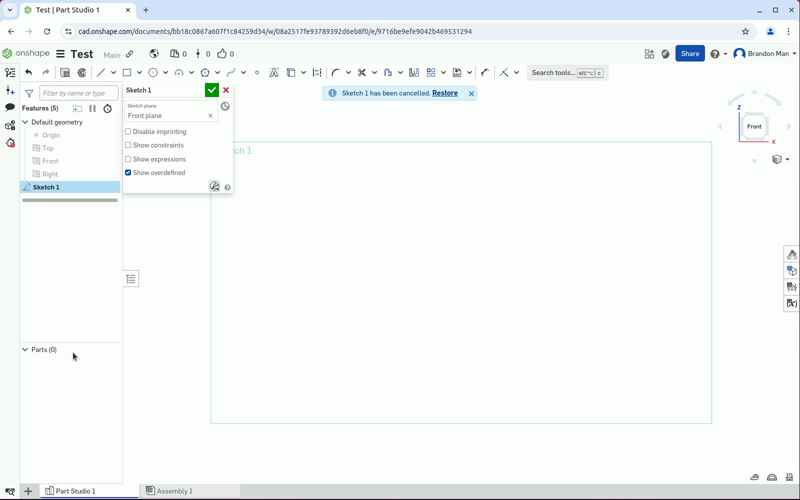
key(l)
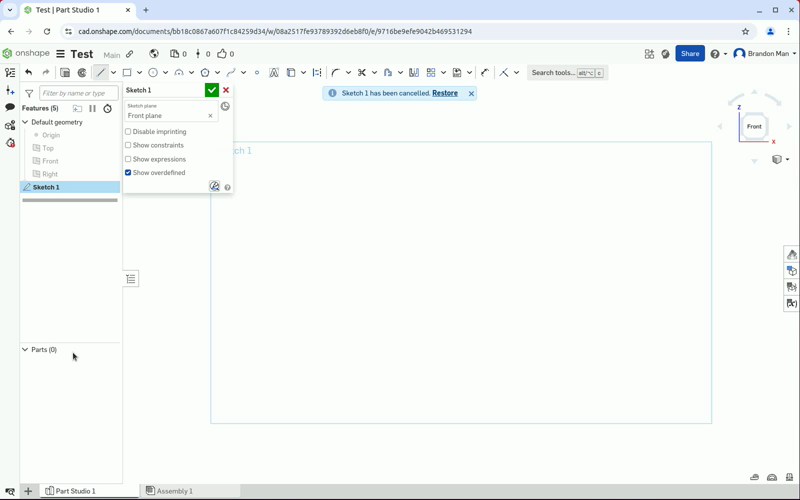
key_down(shift)
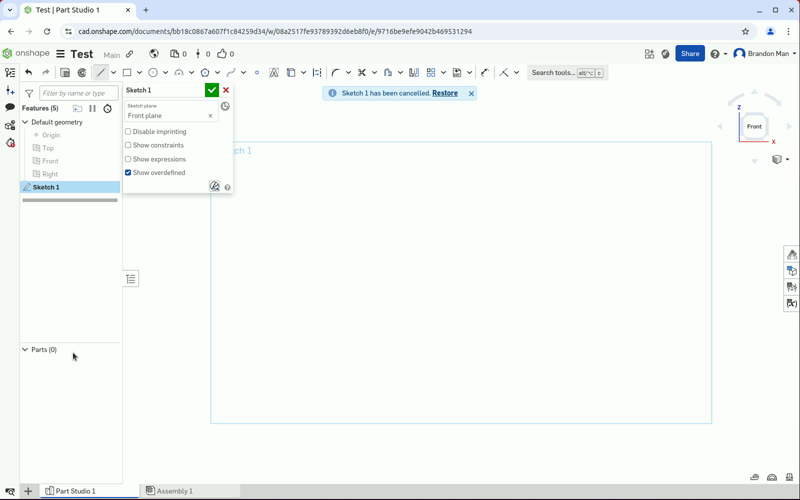
mouse_move(414, 395)
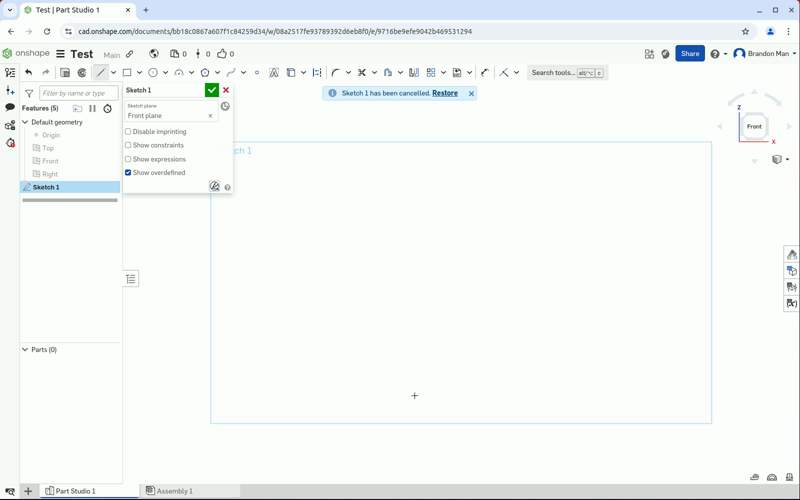
click(414, 395)
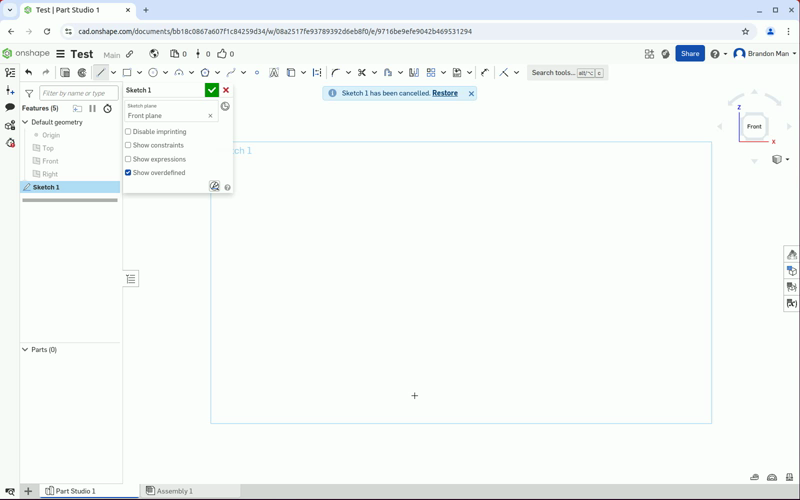
key_up(shift)
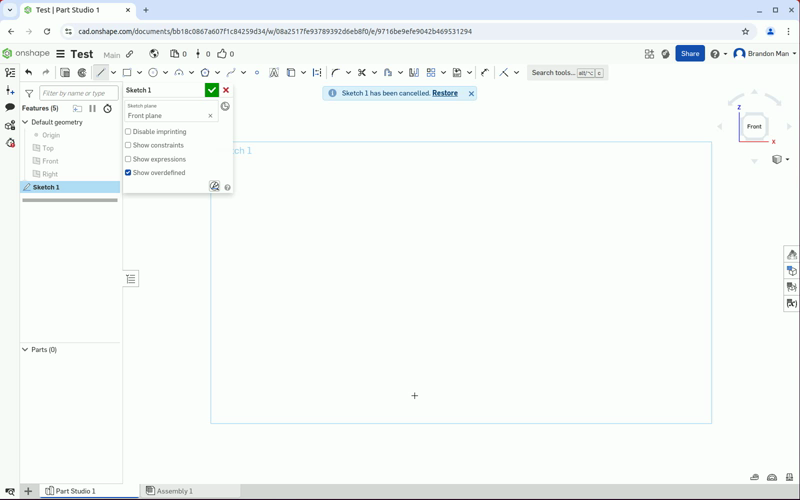
key_down(shift)
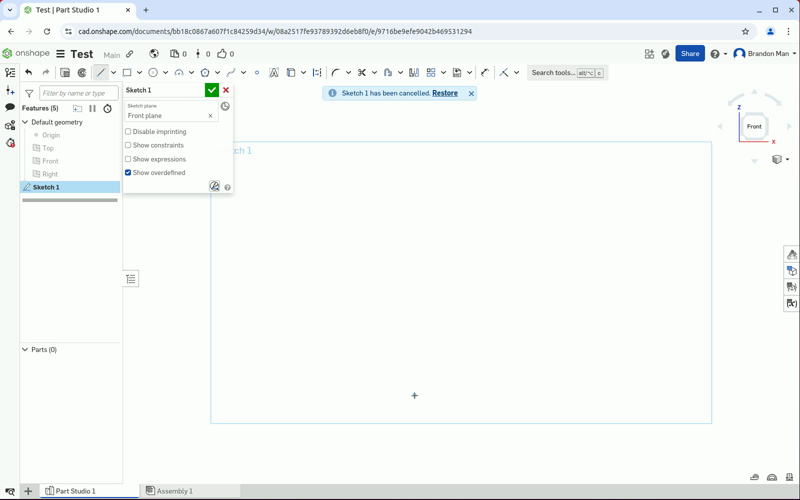
mouse_move(527, 395)
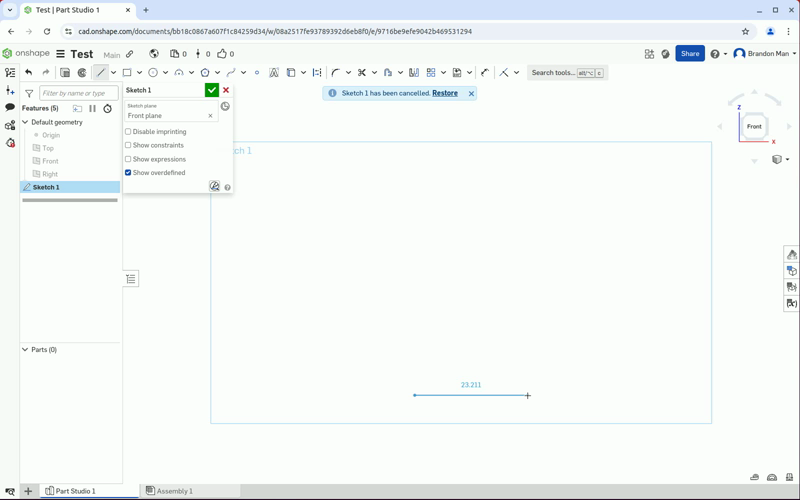
click(527, 395)
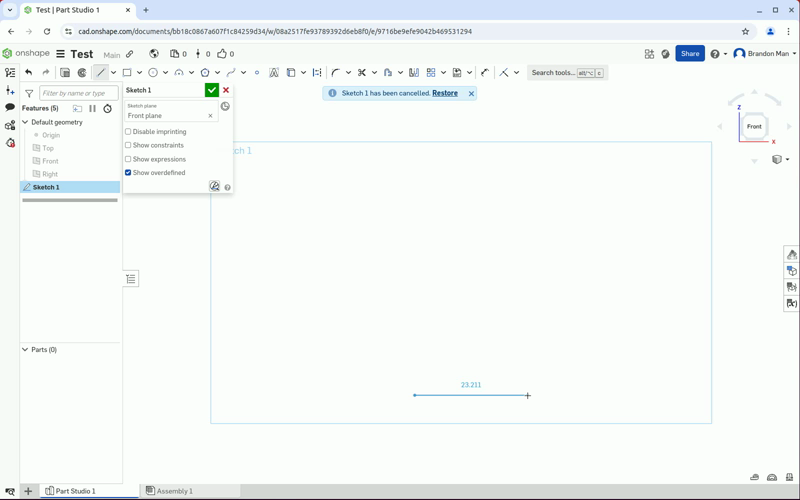
key_up(shift)
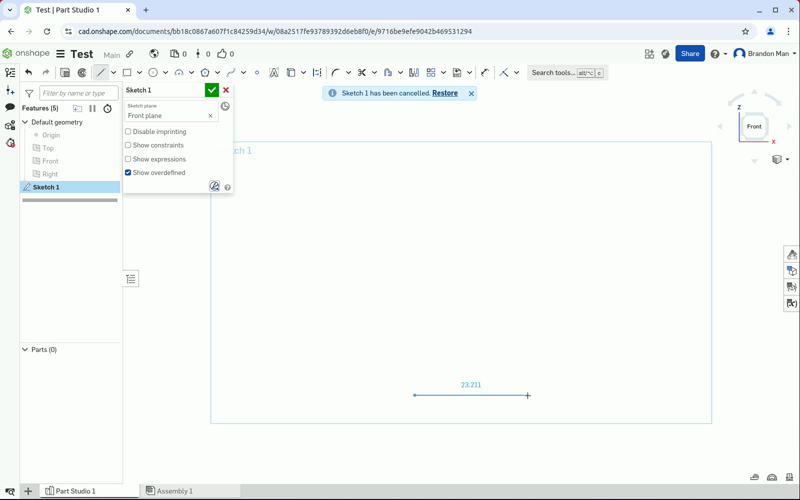
key_down(shift)
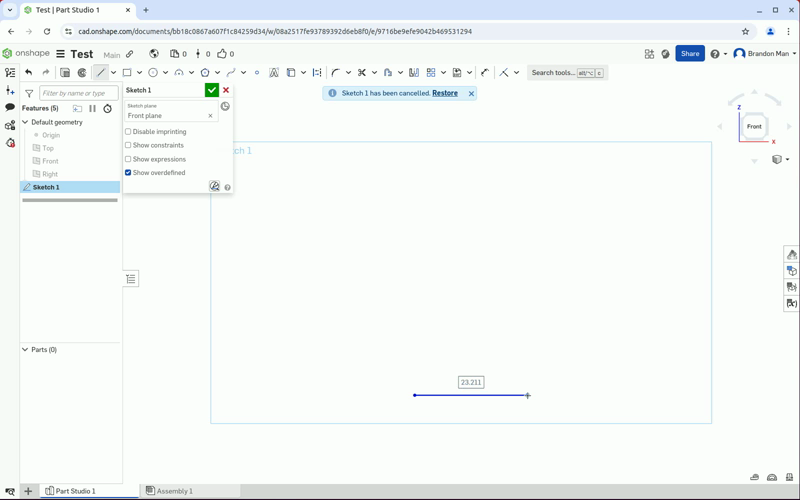
mouse_move(527, 204)
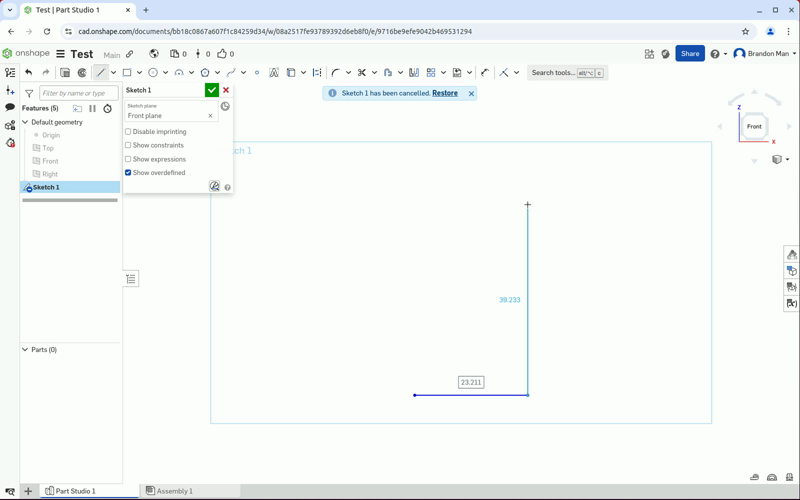
click(527, 204)
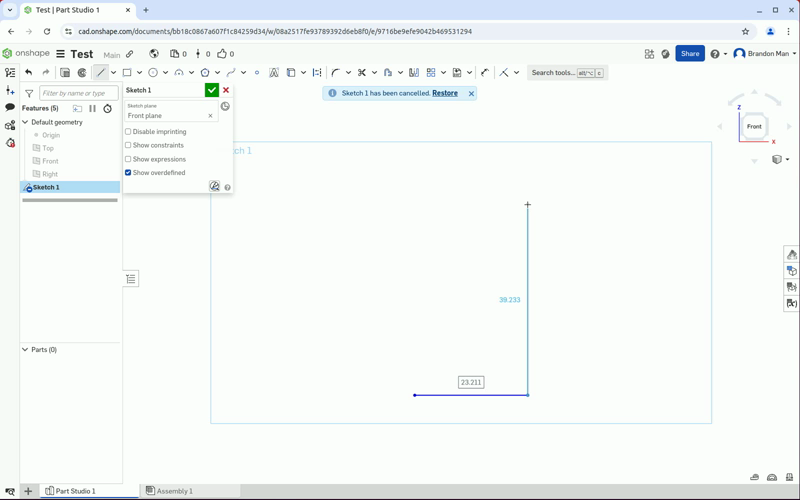
key_up(shift)
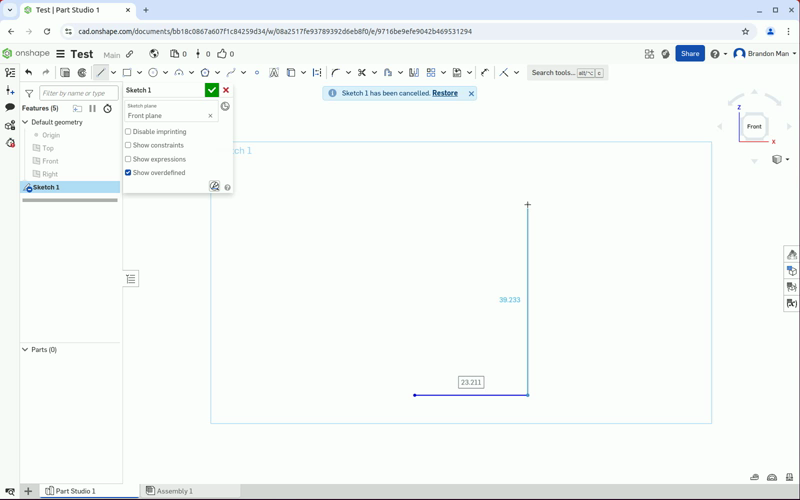
key_down(shift)
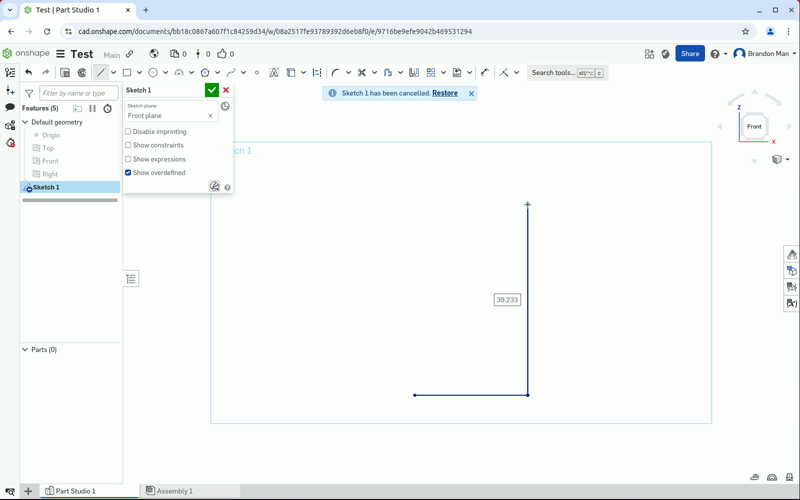
mouse_move(414, 204)
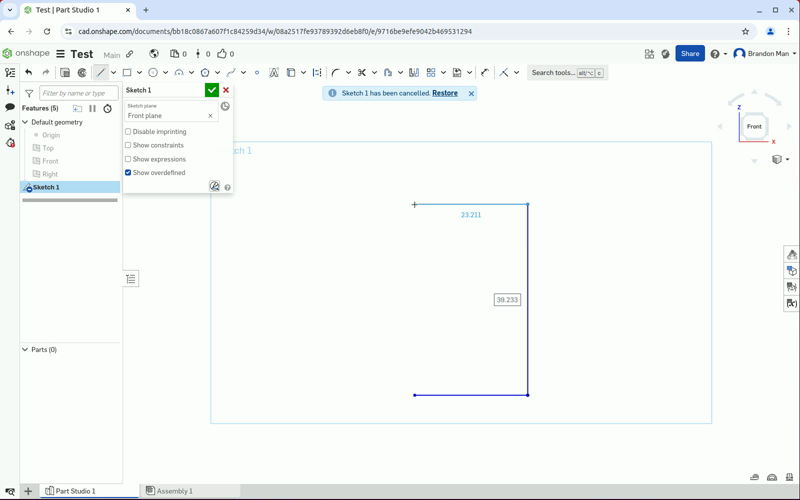
click(414, 204)
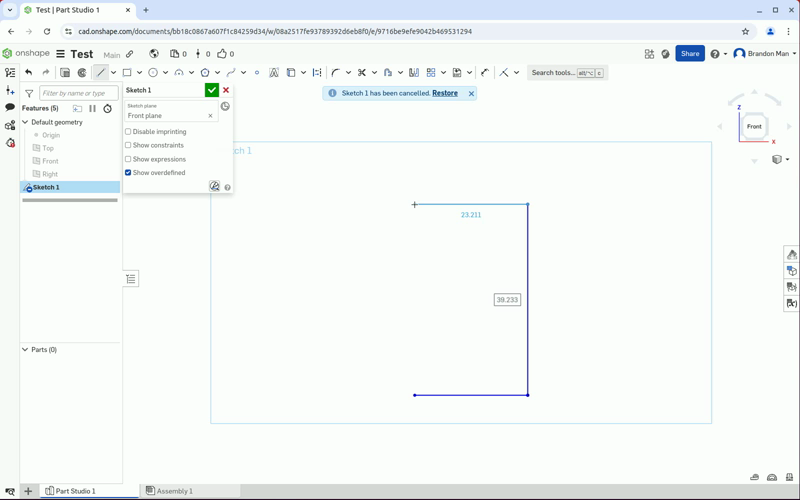
key_up(shift)
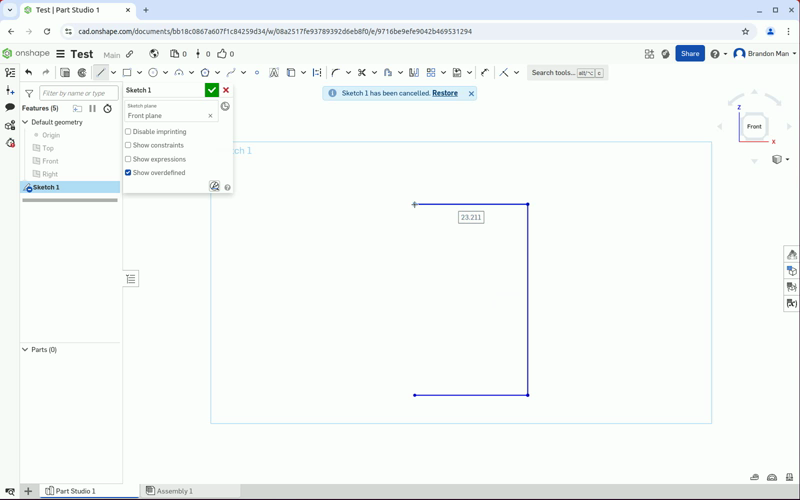
key_down(shift)
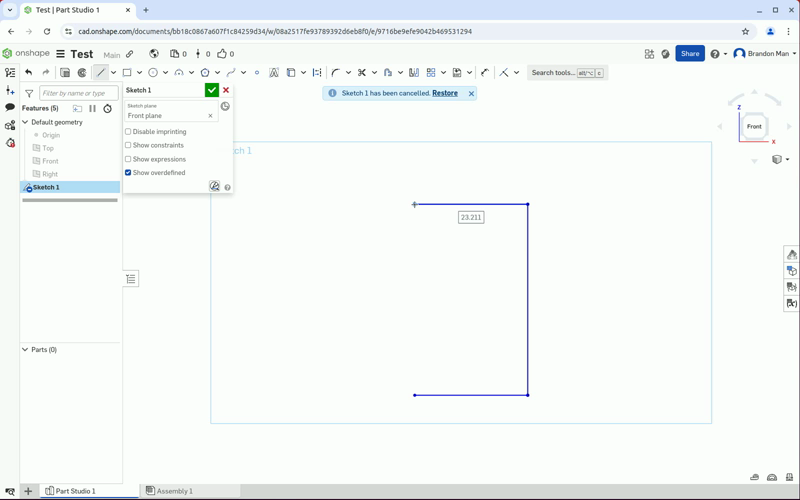
mouse_move(414, 395)
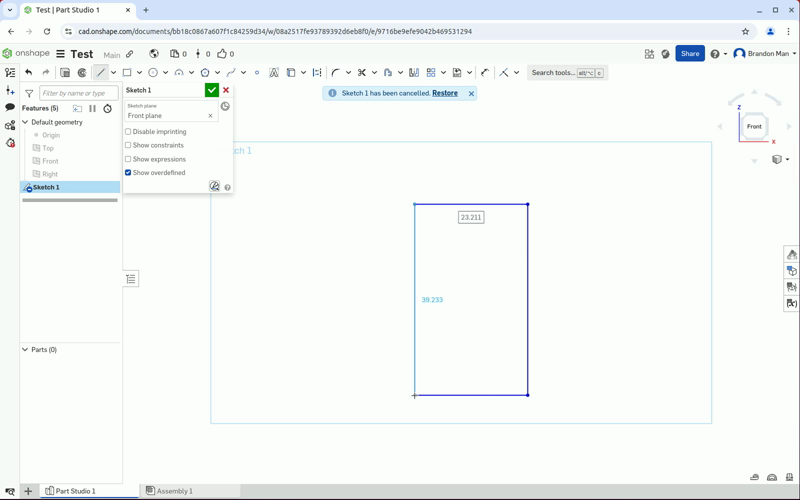
key_up(shift)
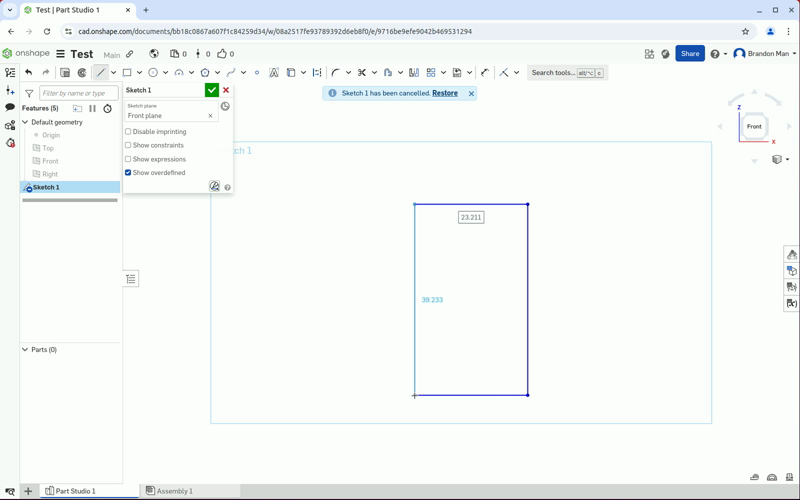
click(414, 395)
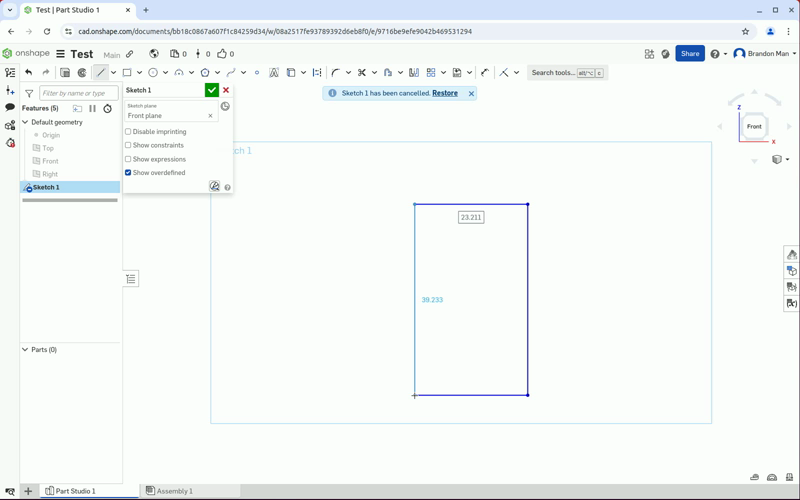
key(esc)
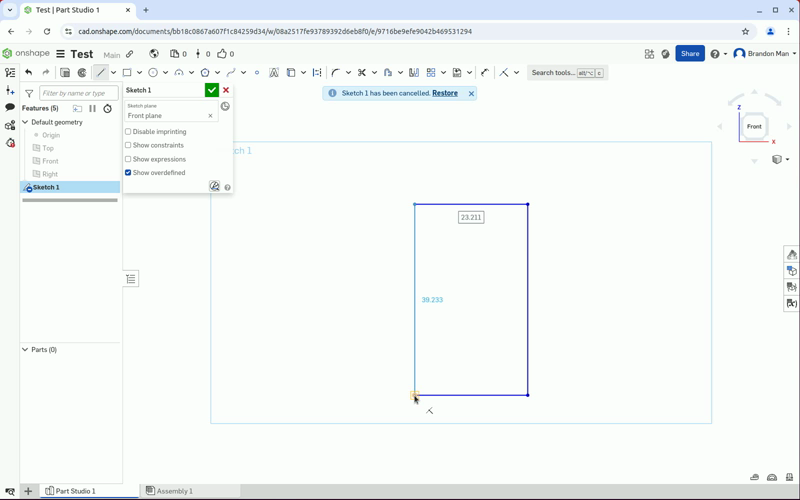
mouse_move(467, 364)
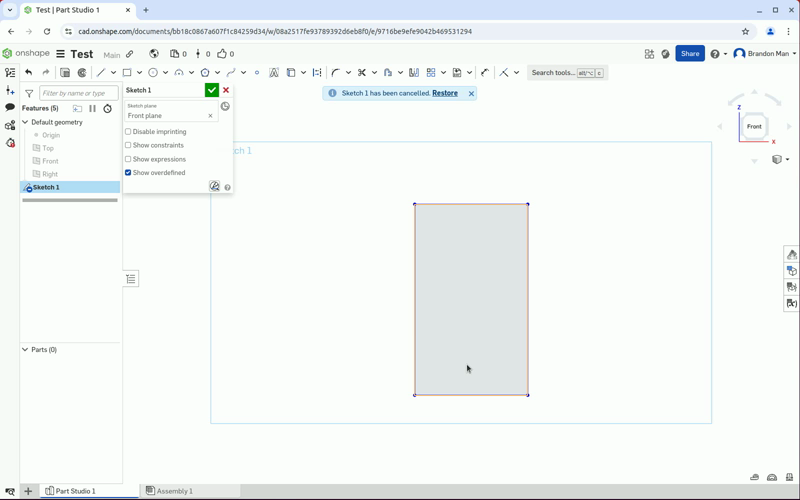
click(467, 364)
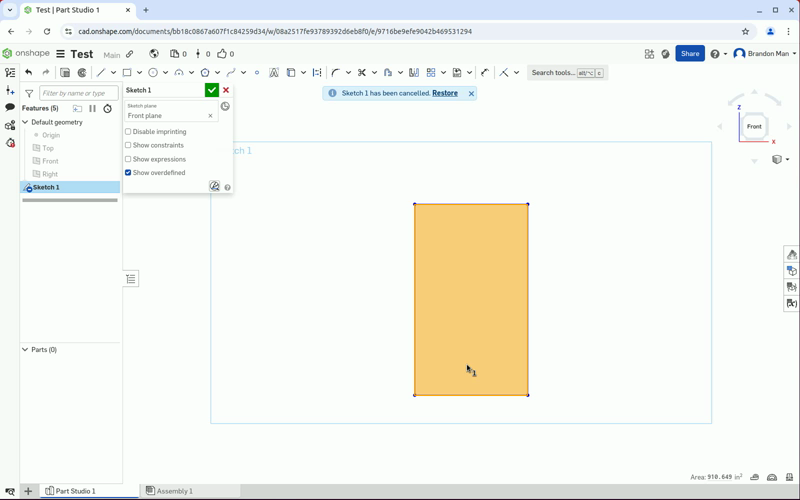
mouse_move(73, 352)
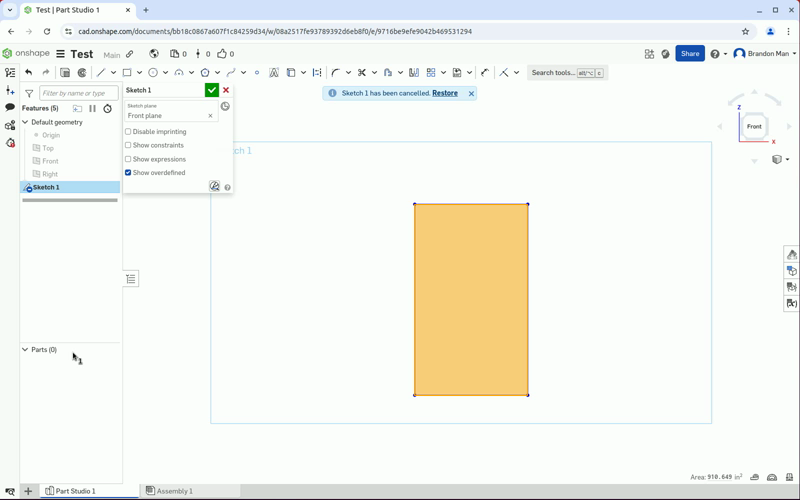
key(shift+y)
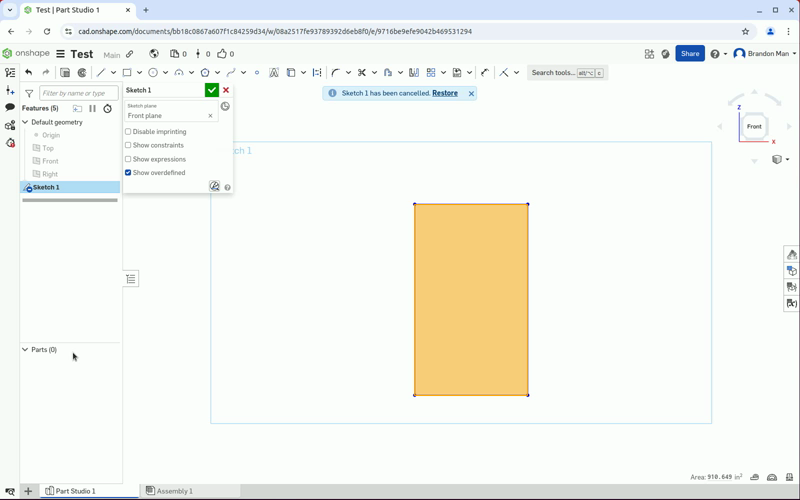
key(shift+e)
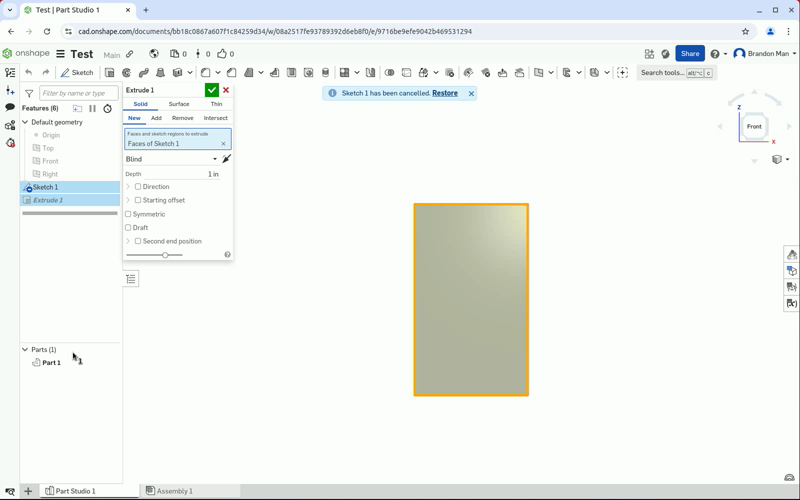
mouse_move(143, 106)
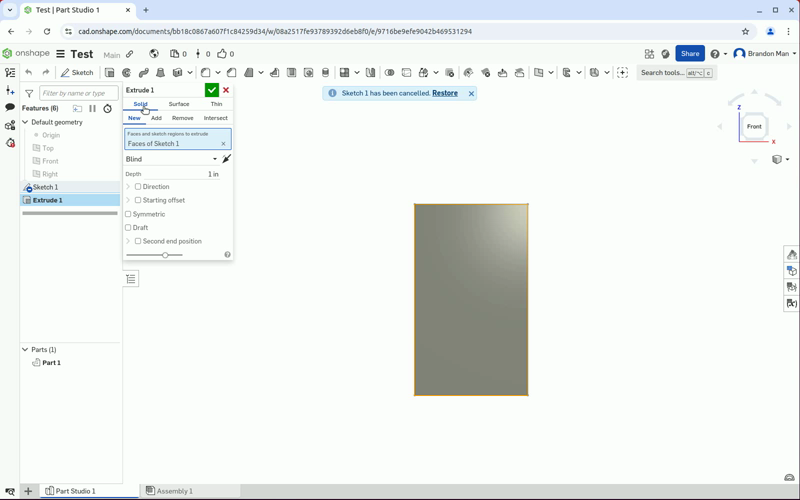
click(143, 106)
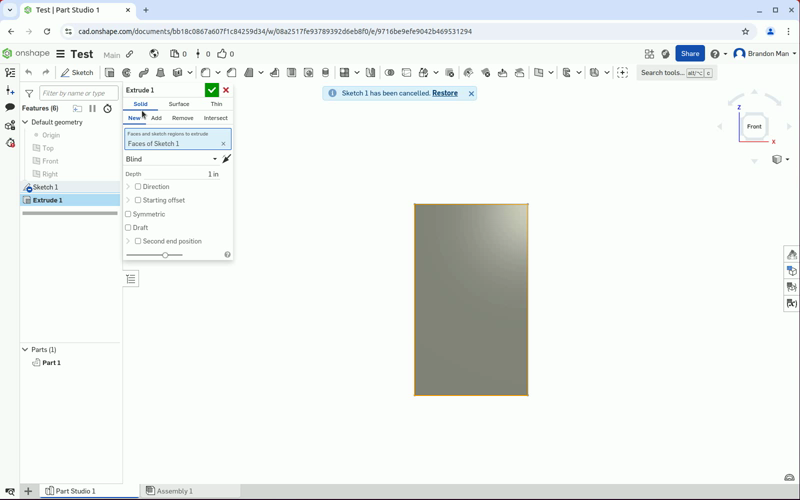
mouse_move(137, 120)
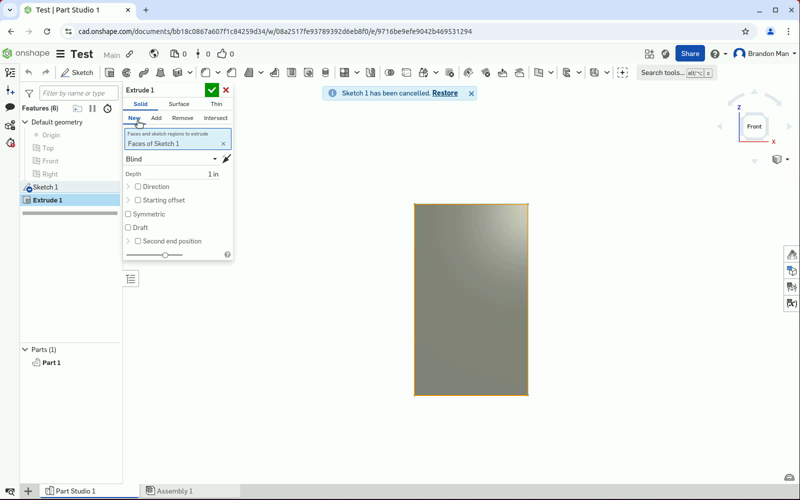
click(137, 120)
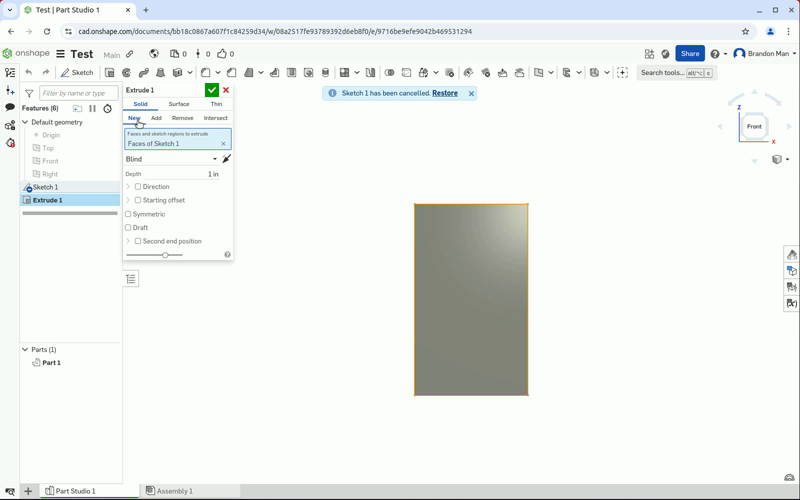
key(tab, 4)
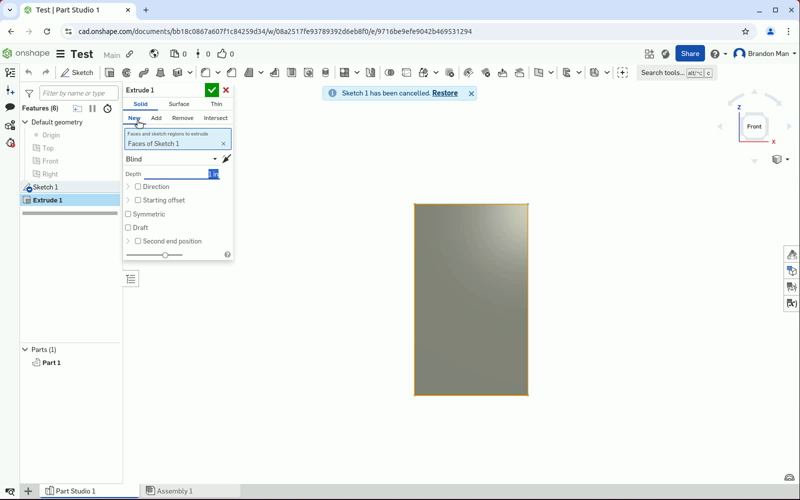
text(13.961)
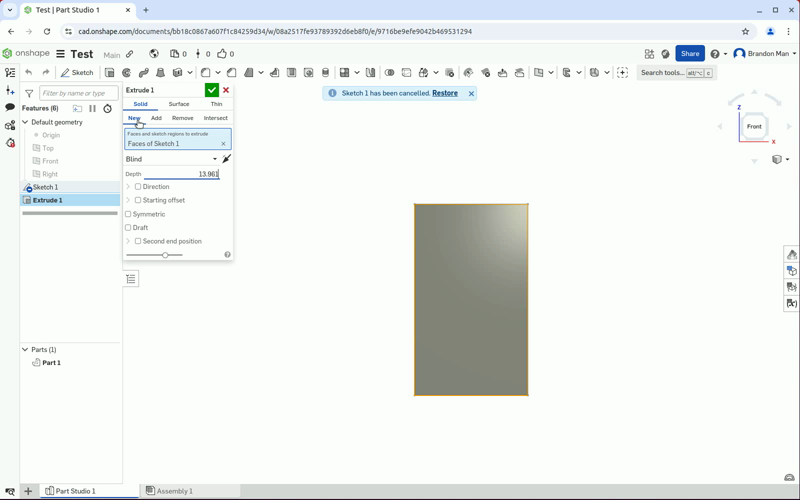
key(enter)
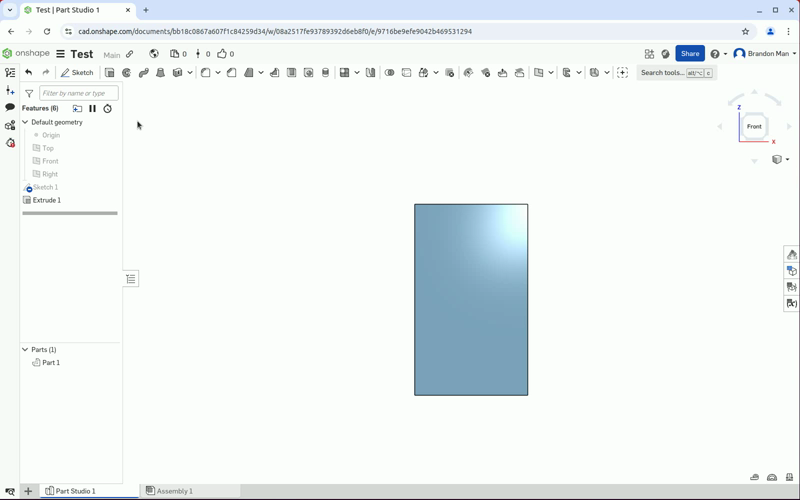
key(shift+h)
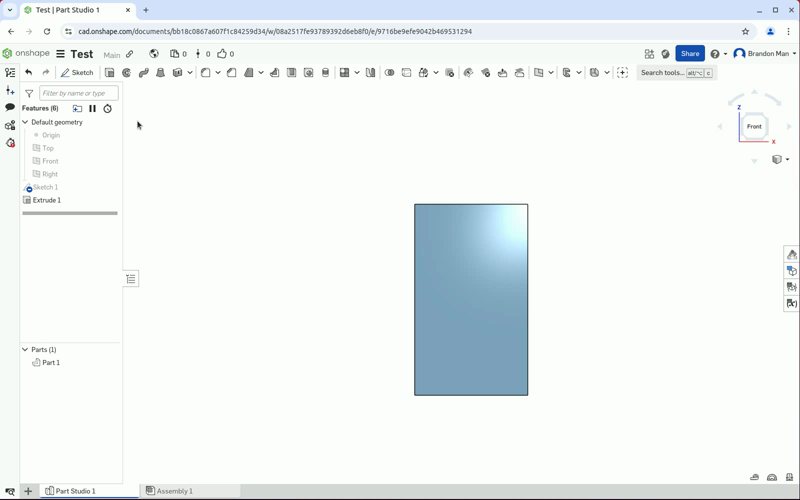
key(shift+h)
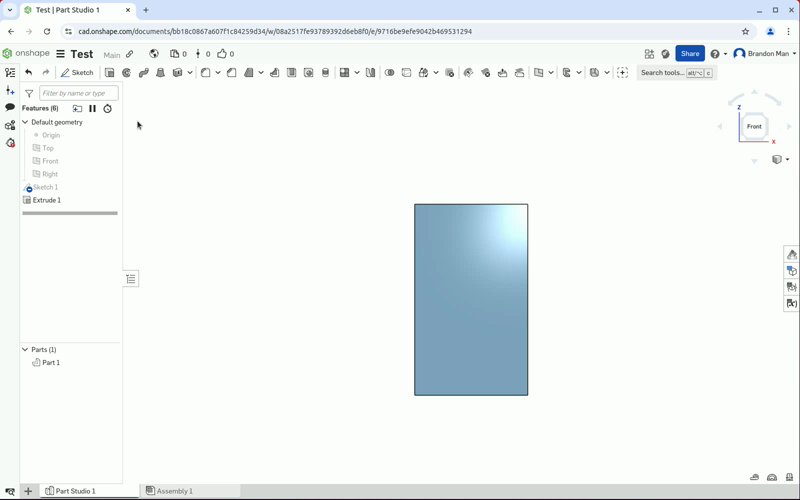
mouse_move(73, 189)
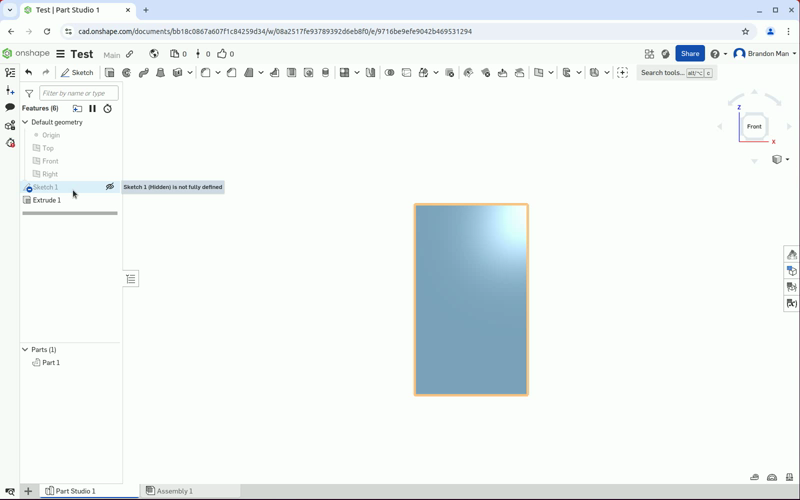
click(73, 189)
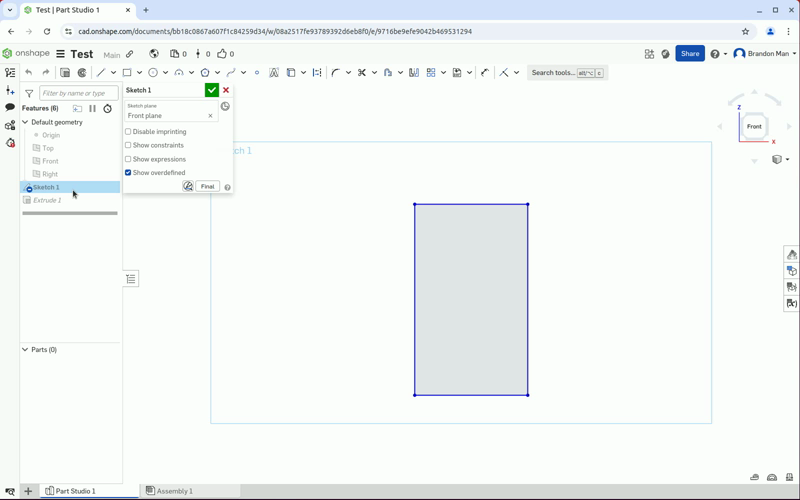
mouse_move(229, 92)
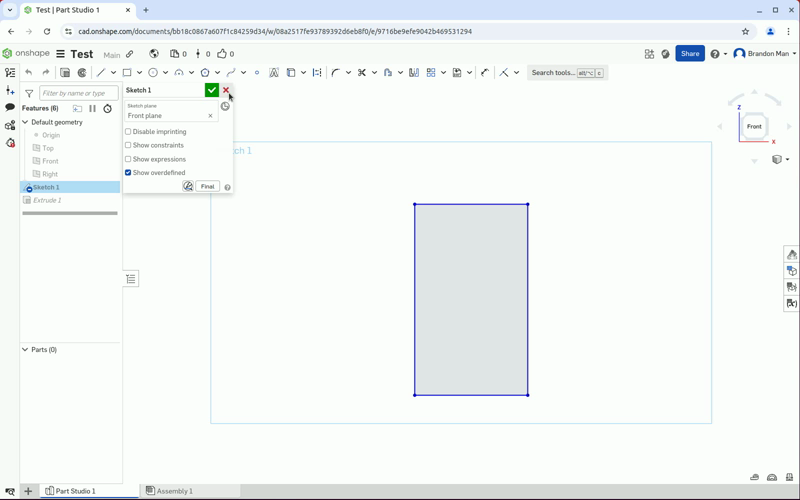
click(229, 92)
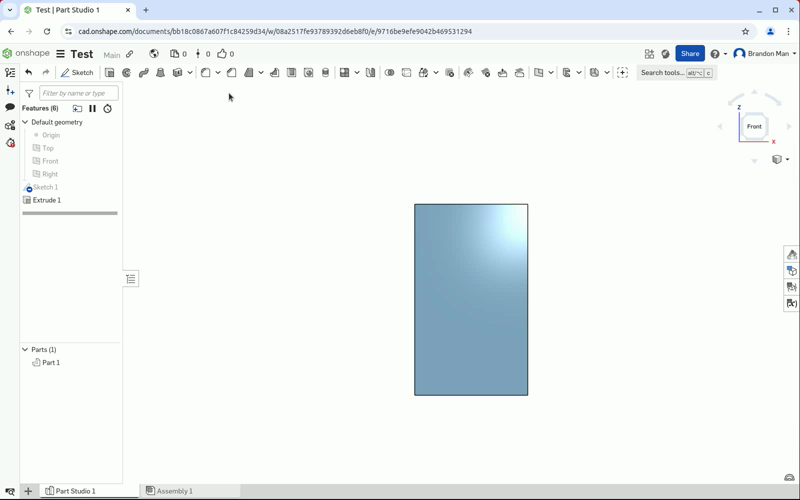
mouse_move(541, 75)
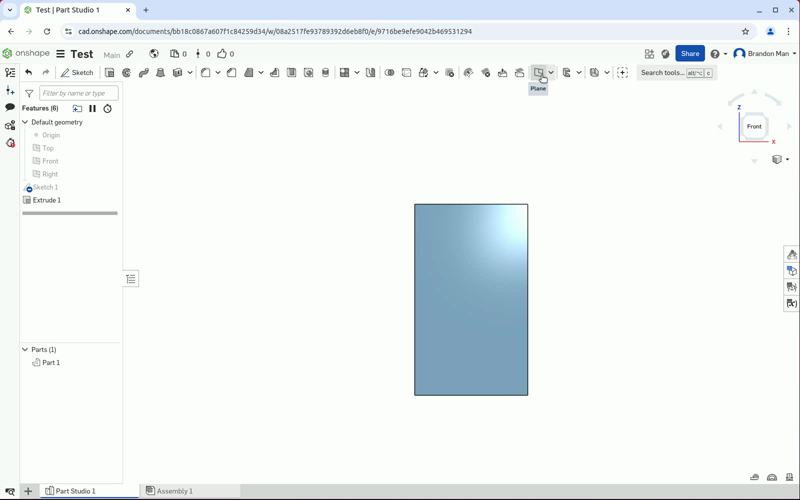
click(541, 75)
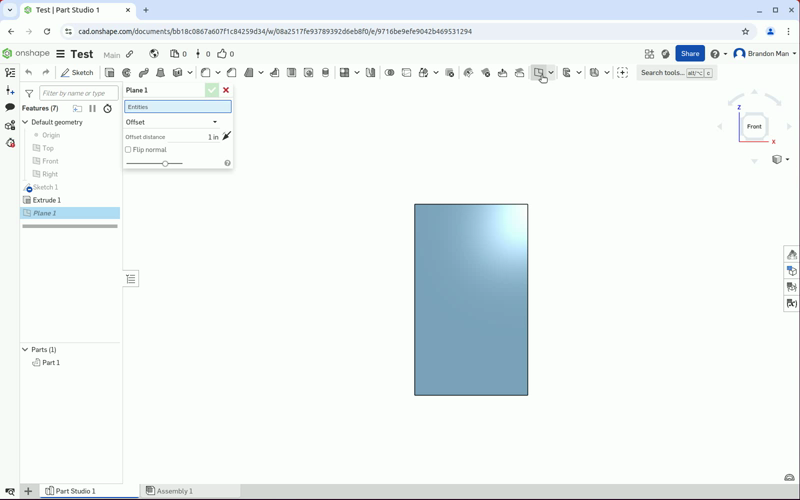
mouse_move(73, 163)
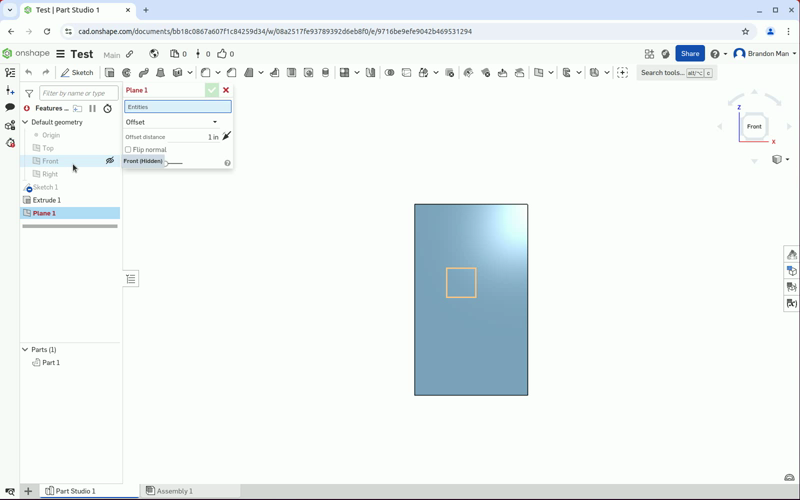
click(73, 163)
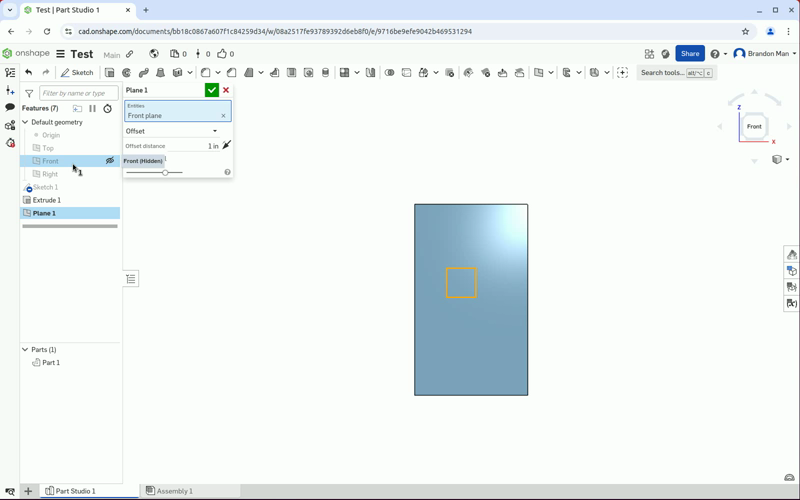
key(tab, 2)
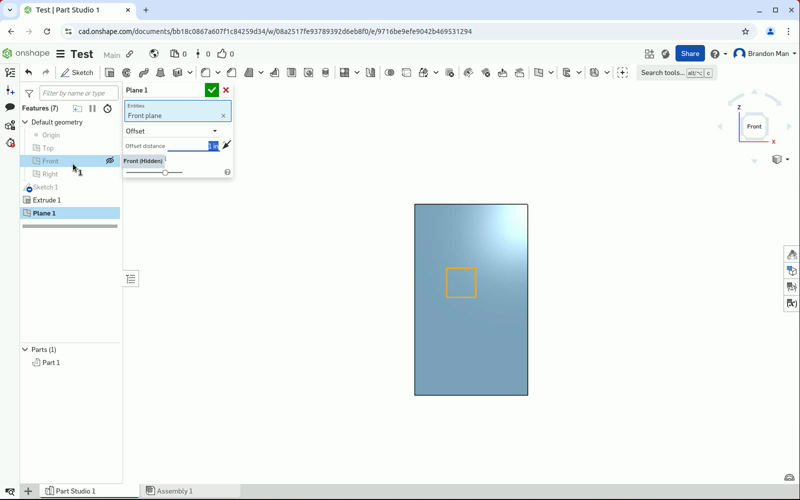
text(13.957)
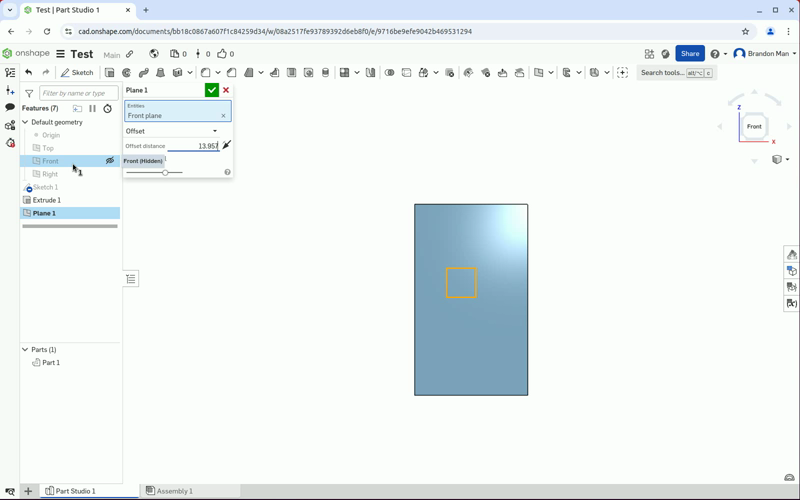
key(enter, 2)
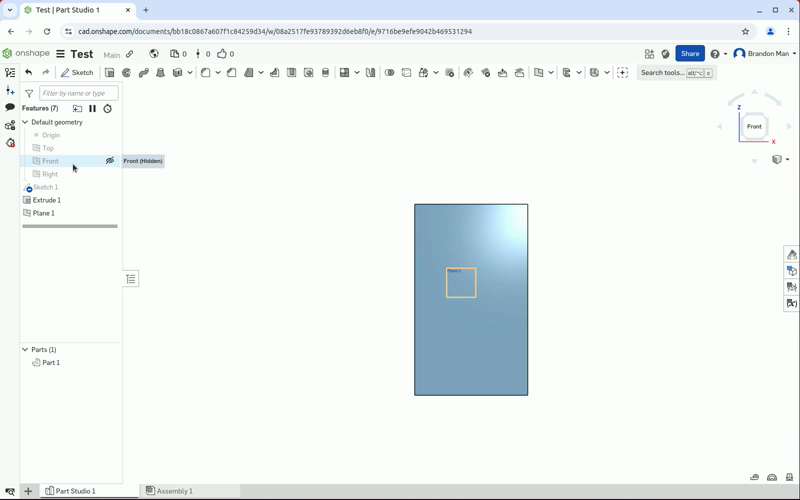
key(shift+s)
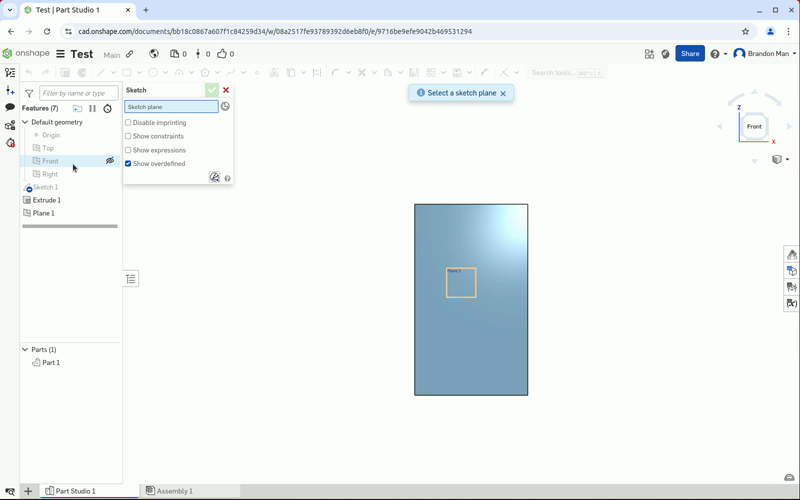
mouse_move(73, 215)
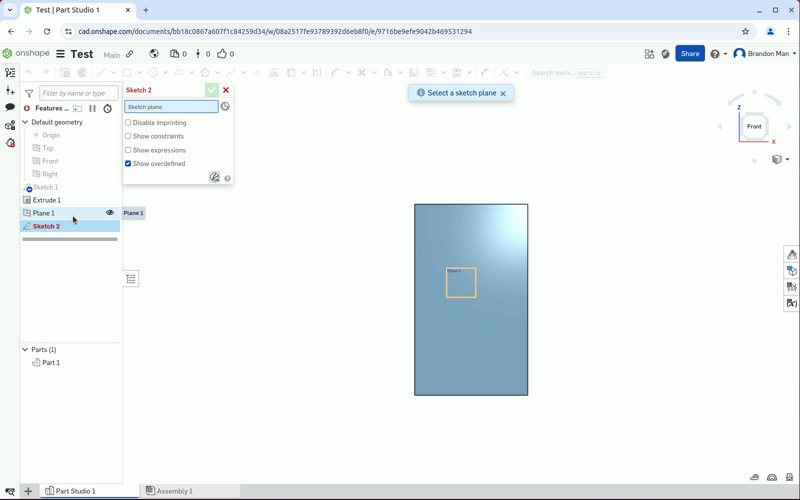
click(73, 215)
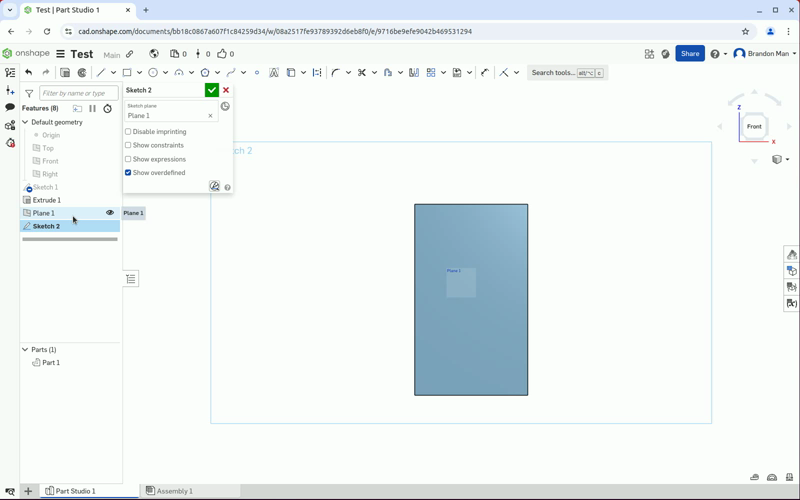
mouse_move(73, 352)
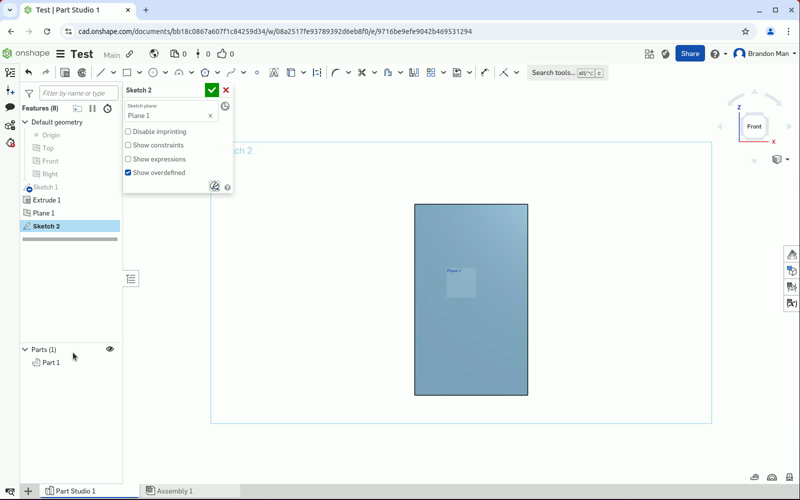
key(y)
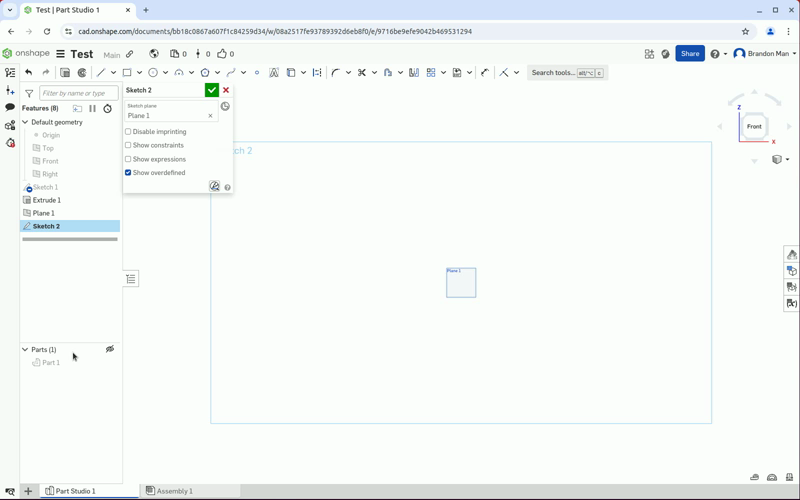
key(c)
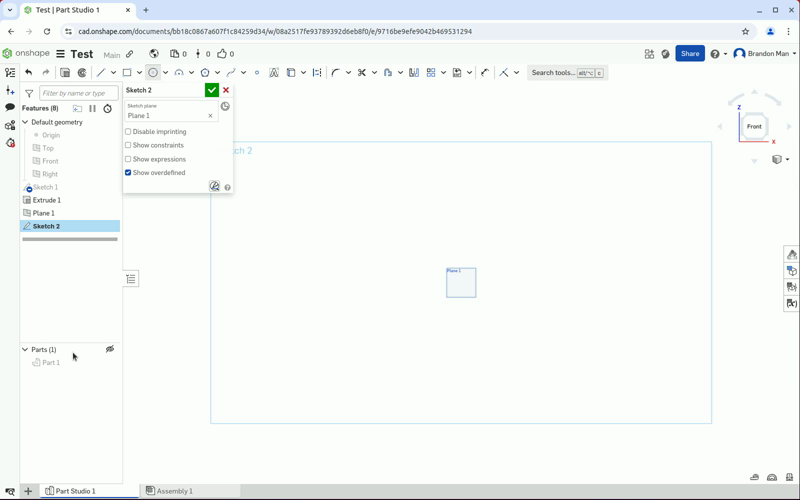
key_down(shift)
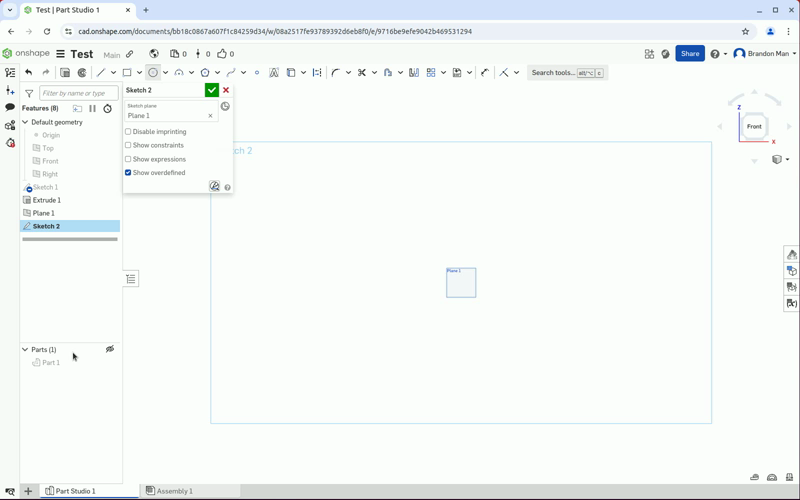
mouse_move(461, 282)
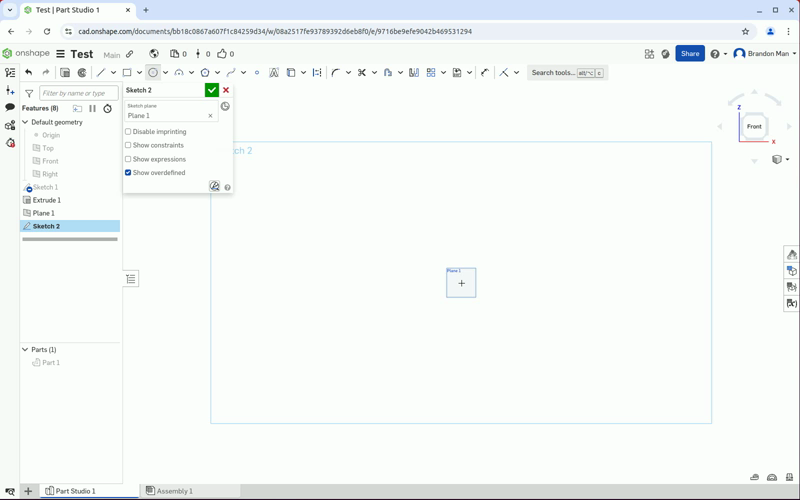
click(461, 282)
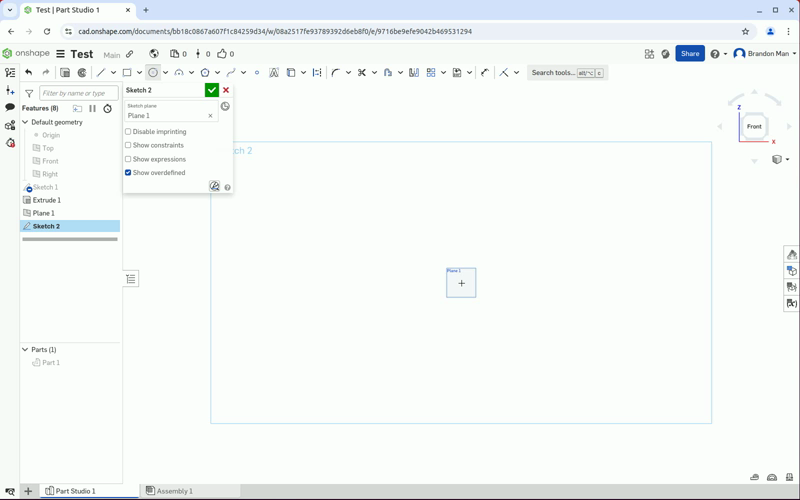
key_up(shift)
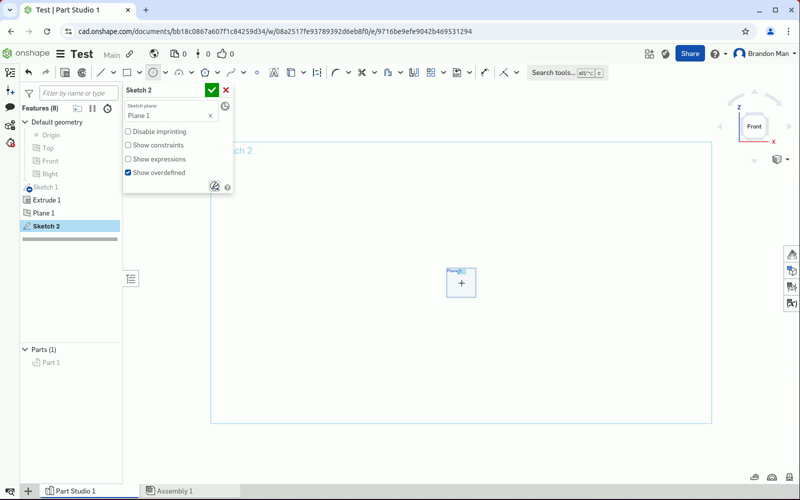
mouse_move(499, 282)
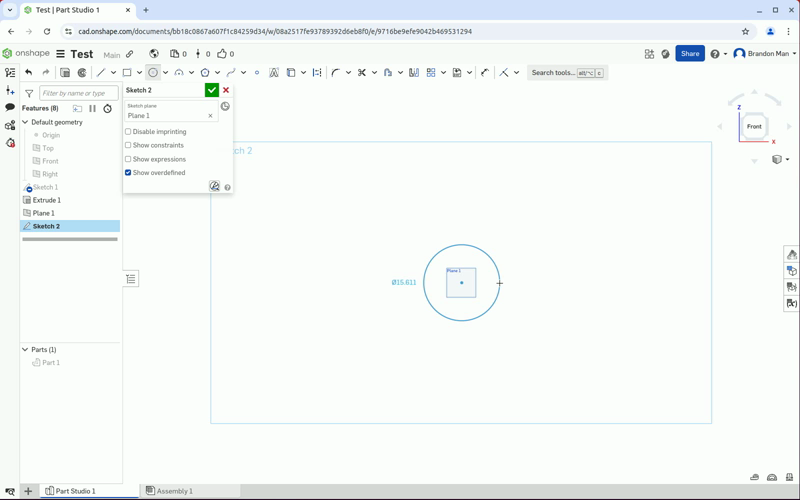
click(499, 282)
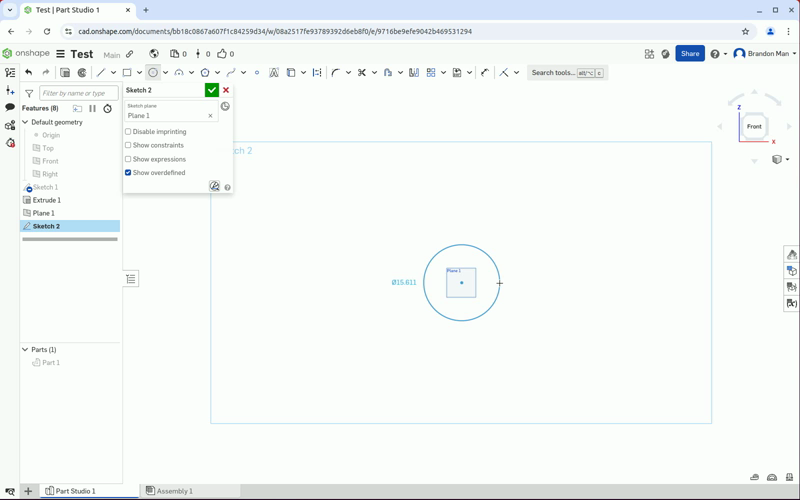
key(esc)
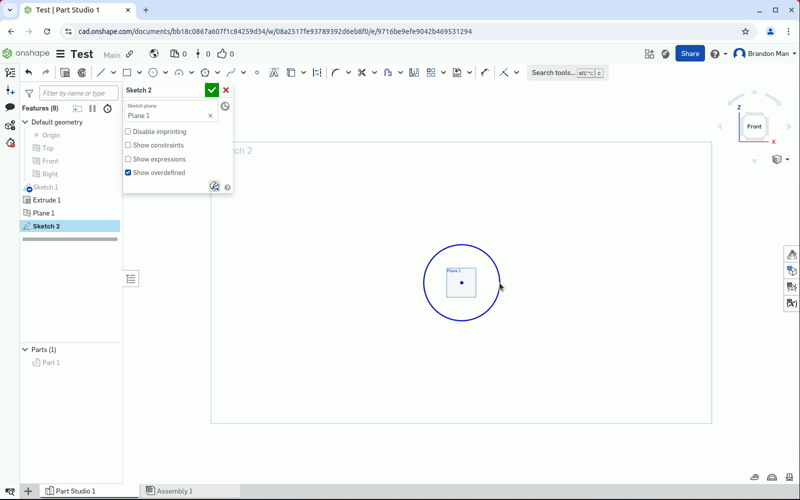
mouse_move(475, 311)
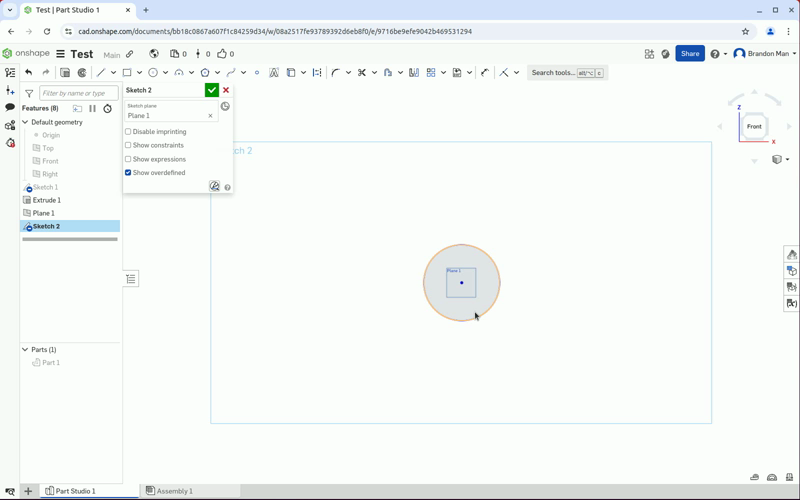
click(475, 311)
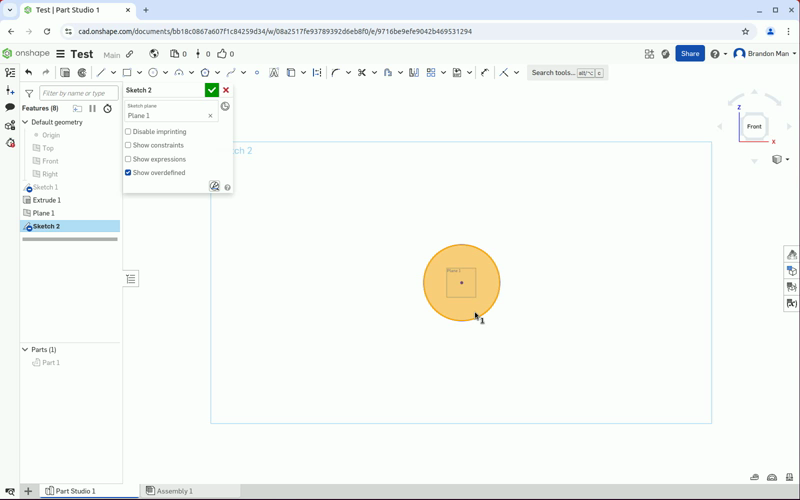
mouse_move(73, 352)
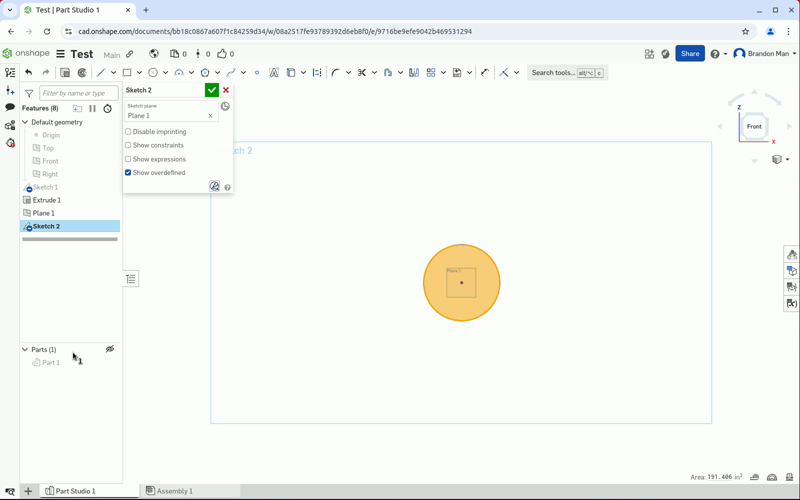
key(shift+y)
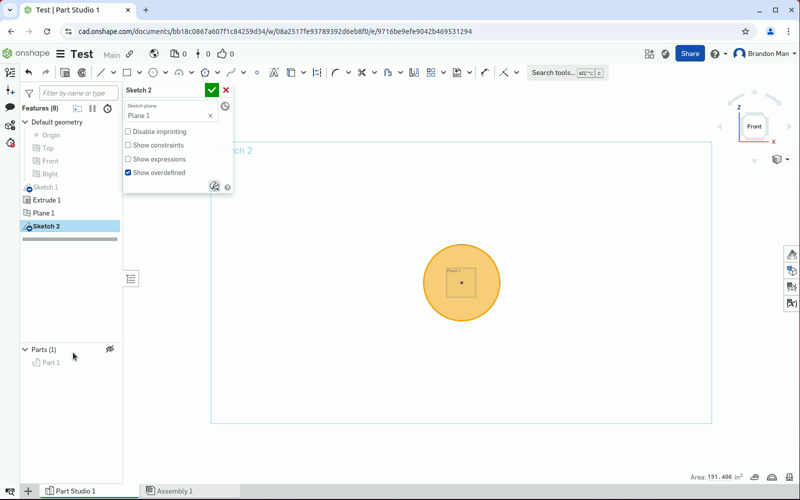
key(shift+e)
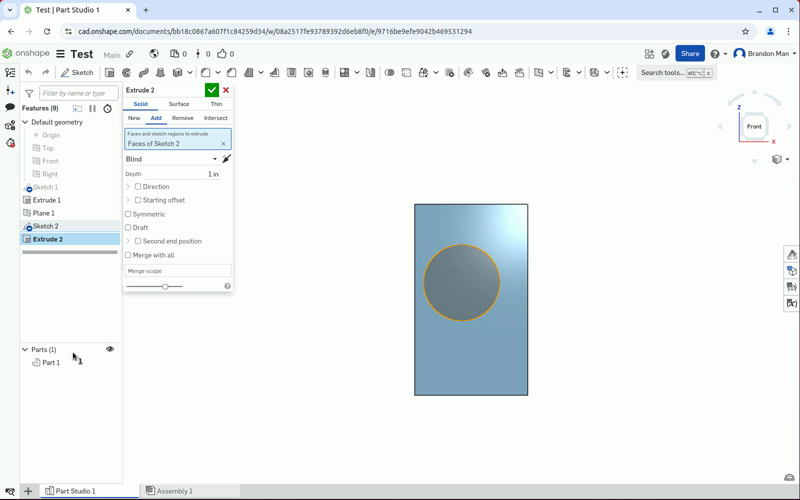
mouse_move(143, 106)
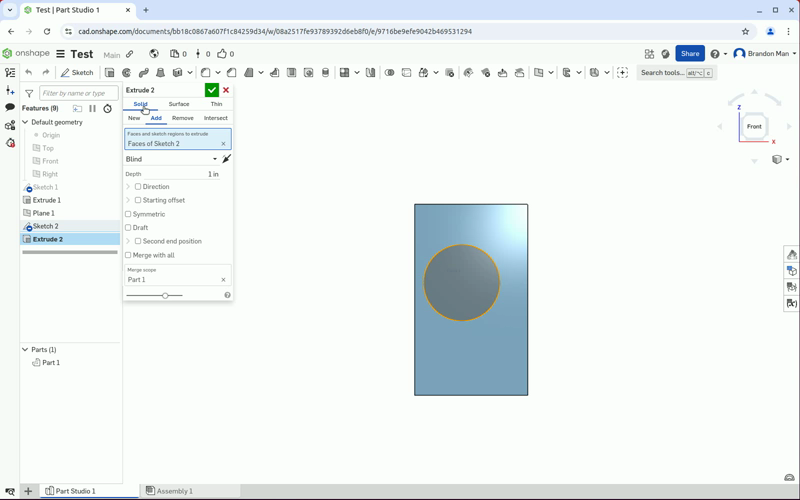
click(143, 106)
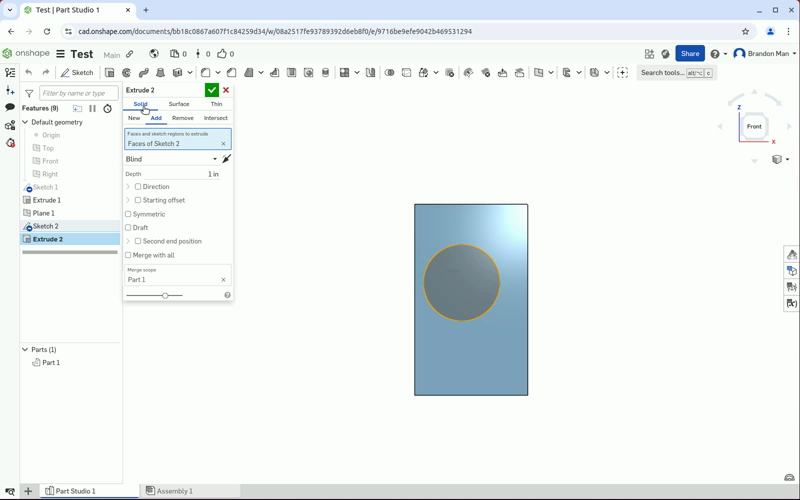
mouse_move(186, 120)
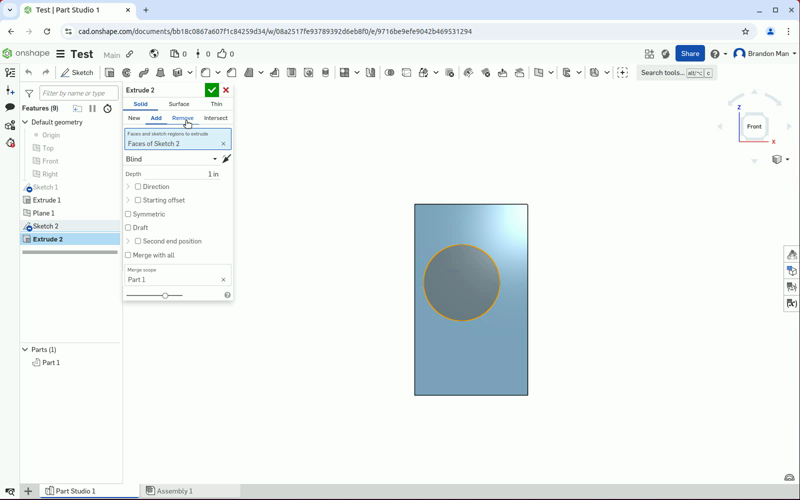
click(186, 120)
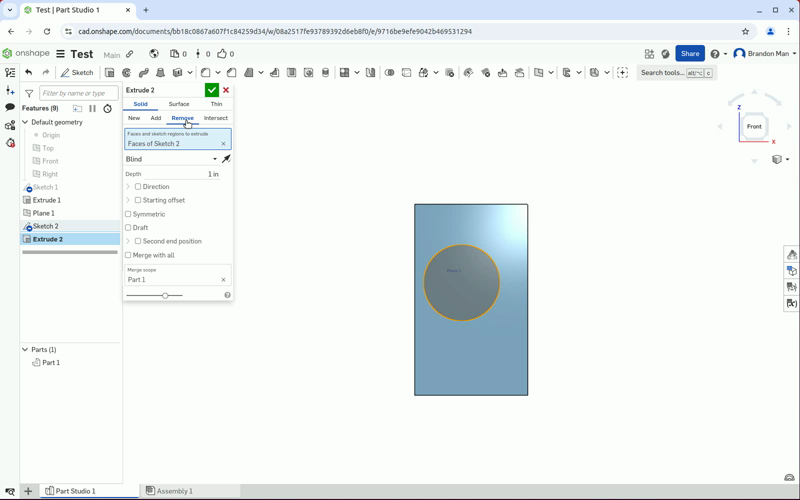
key(tab, 4)
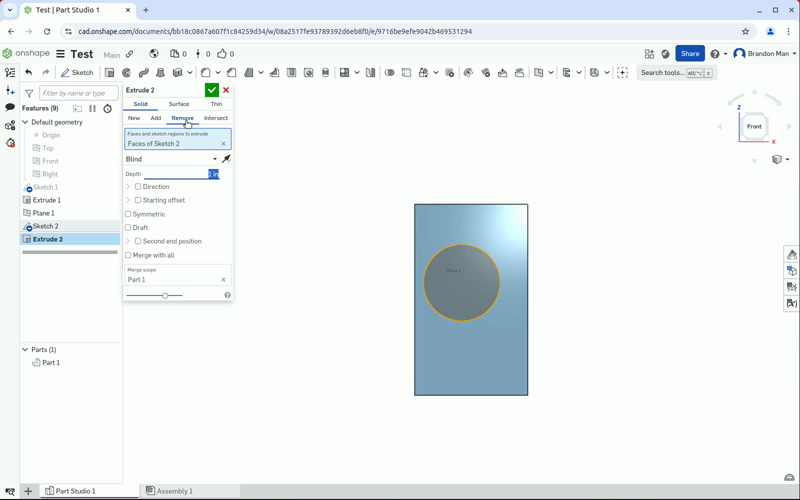
text(13.961)
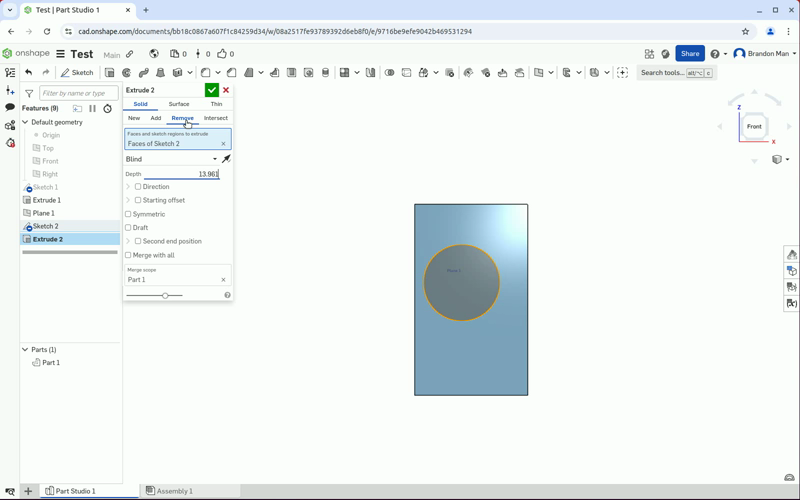
key(tab, 6)
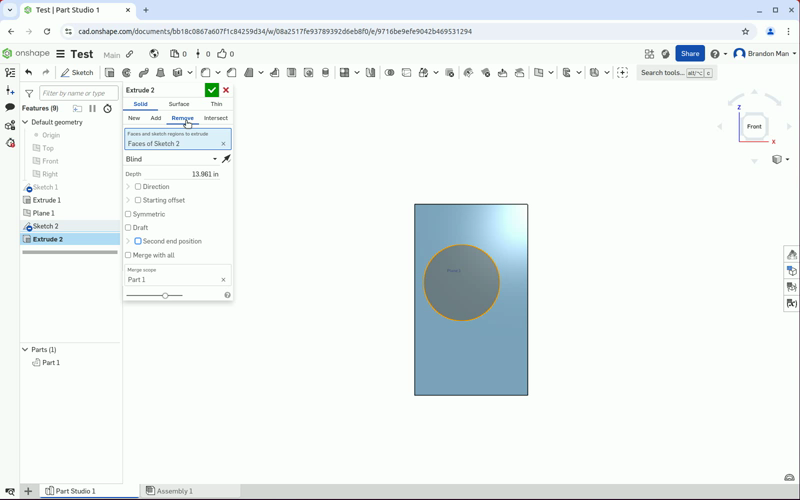
key(space)
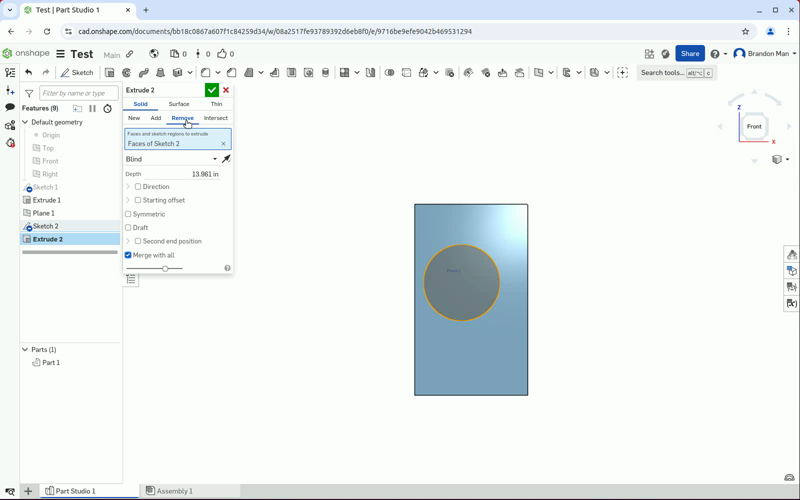
key(enter)
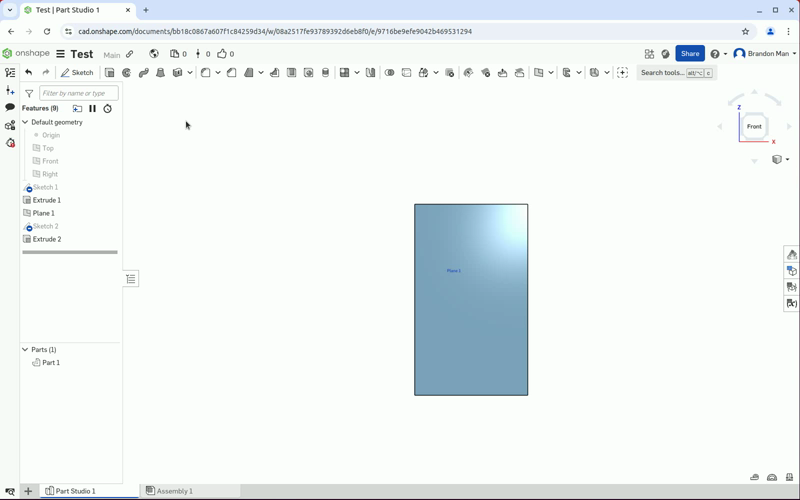
key(shift+h)
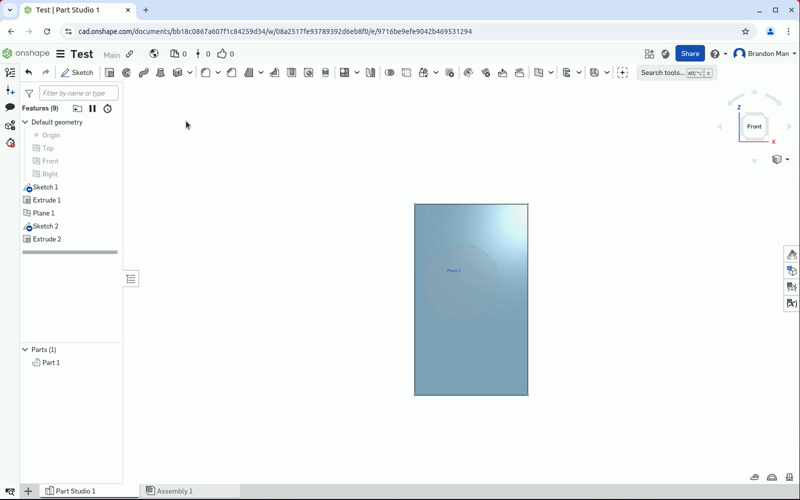
key(shift+h)
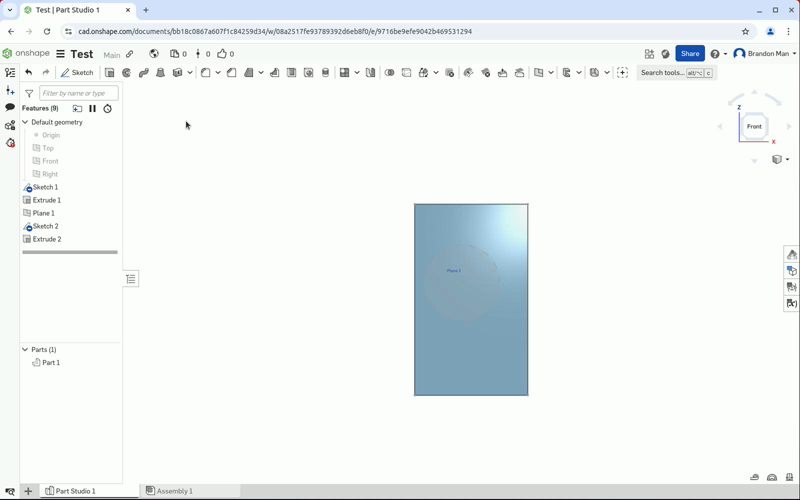
key(shift+7)
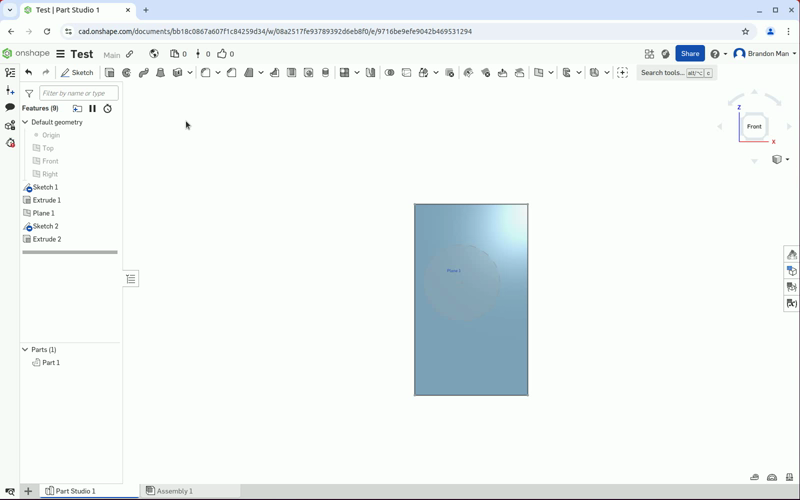
key(left, 2)
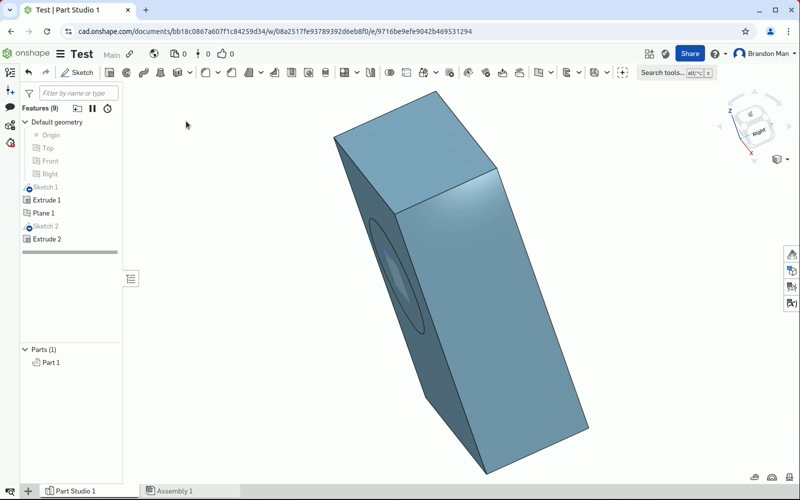
key(down, 2)
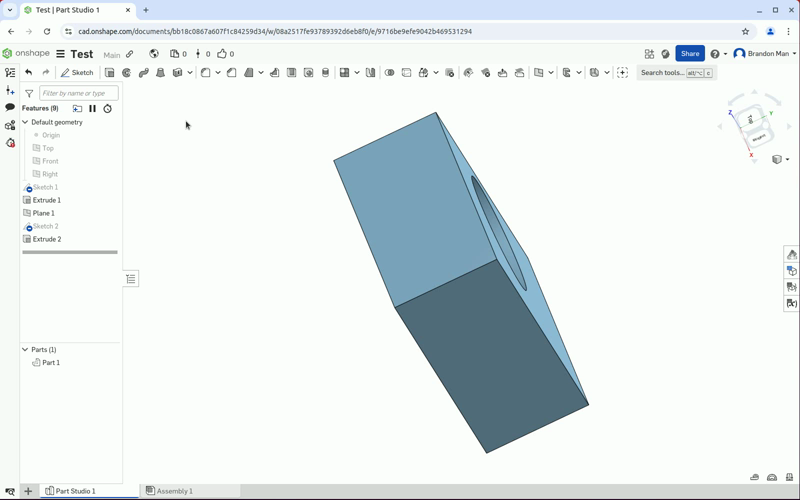
key(up, 2)
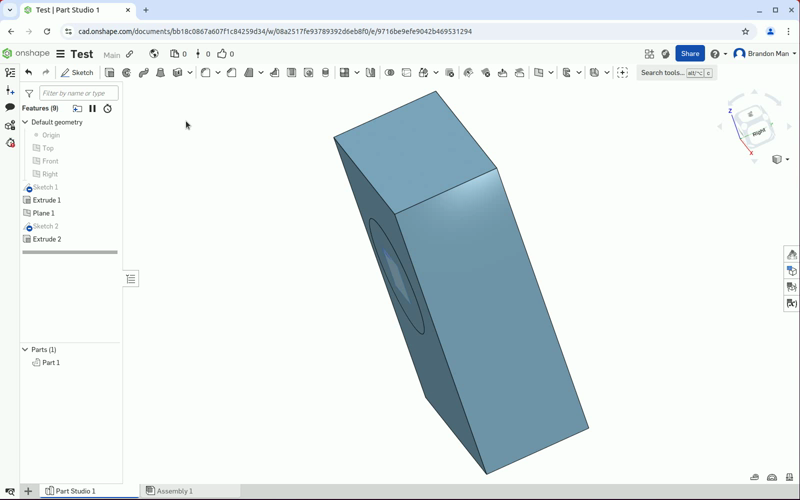
key(right, 2)
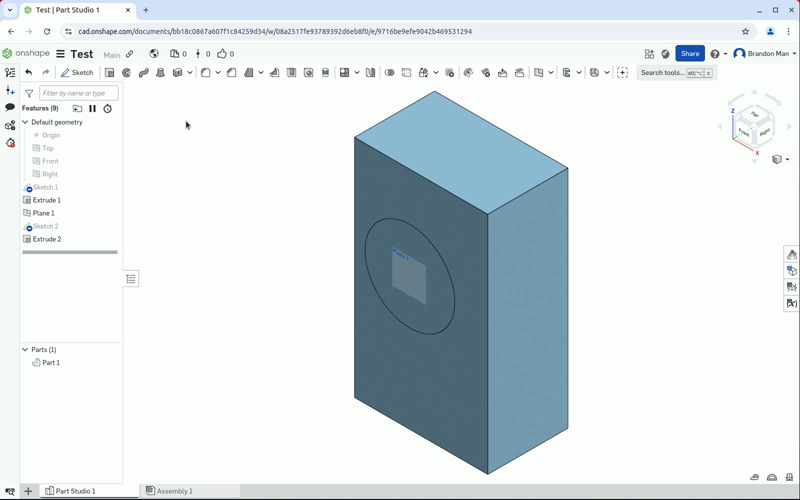
mouse_move(73, 189)
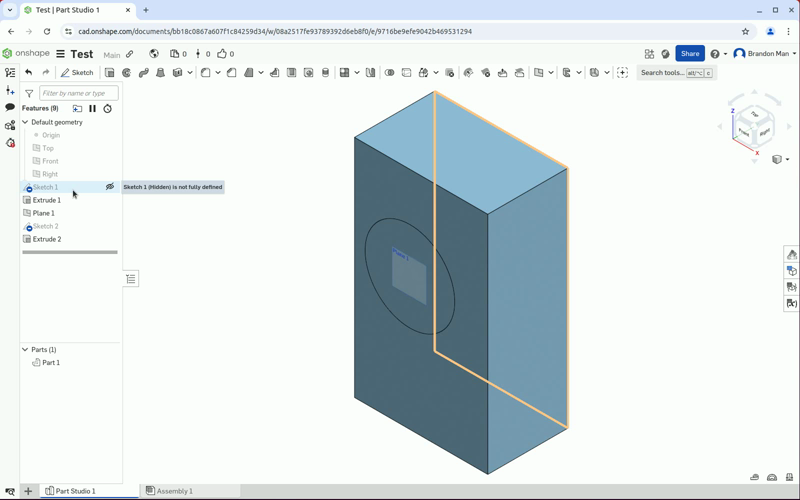
click(73, 189)